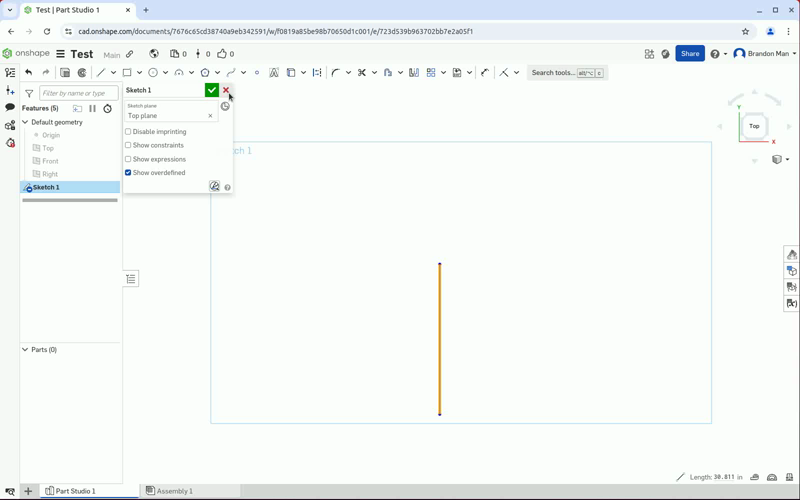
key(shift+h)
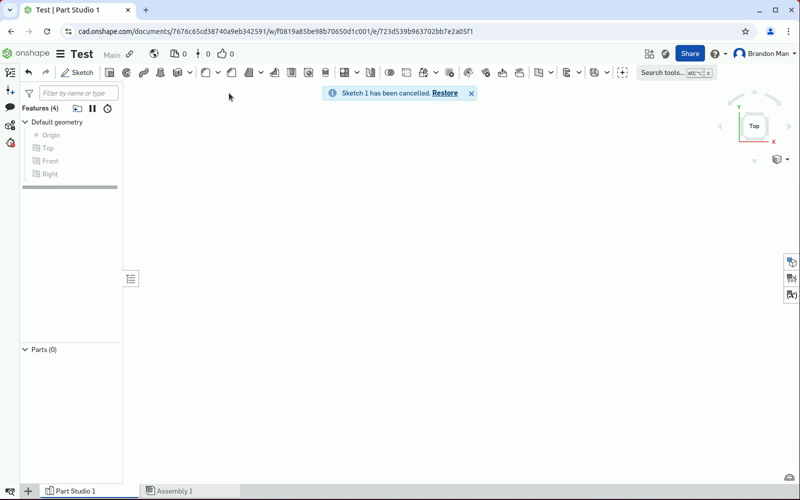
mouse_move(73, 352)
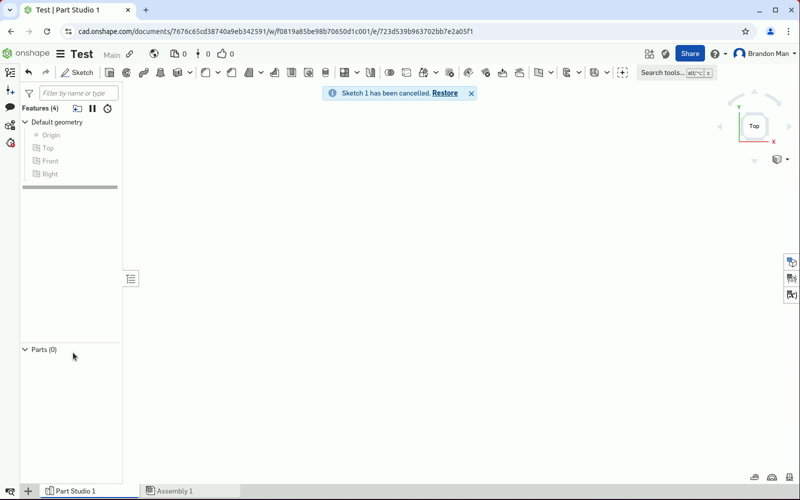
key(y)
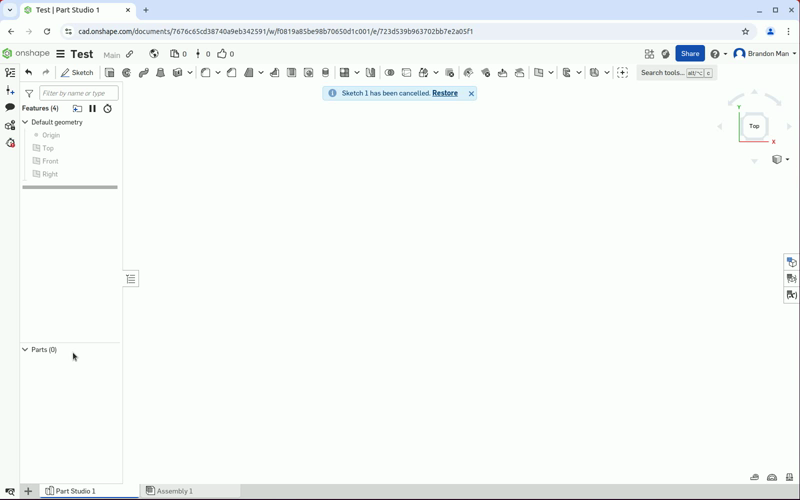
key(shift+p)
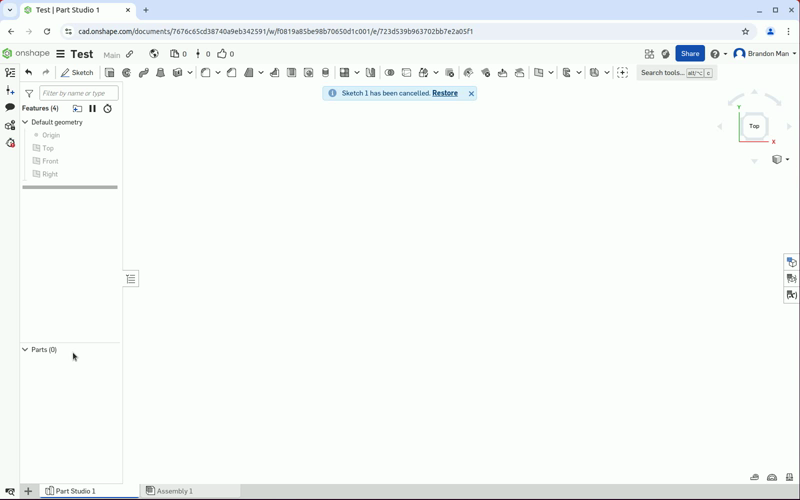
key(space)
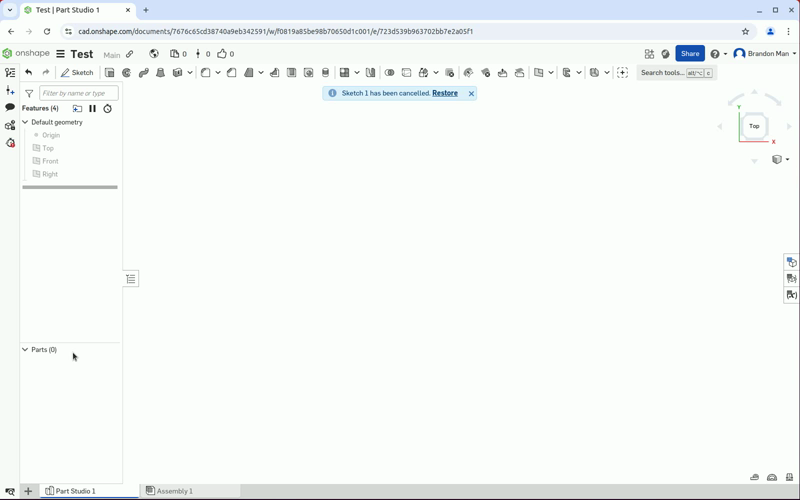
key_down(shift)
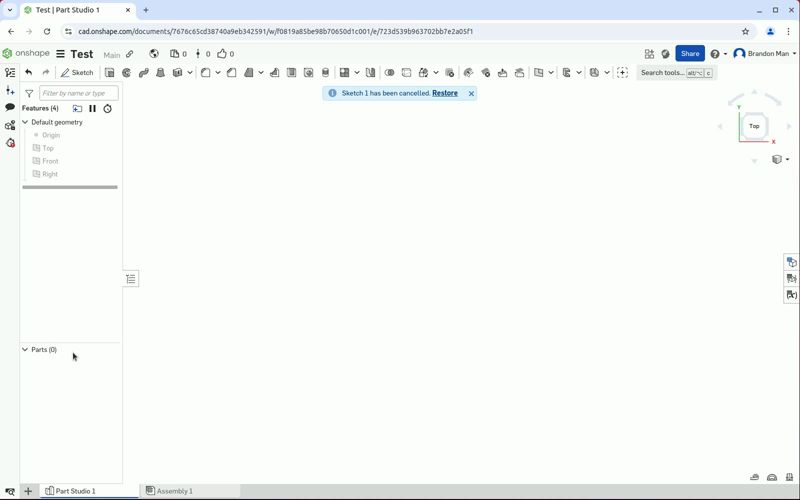
key(up)
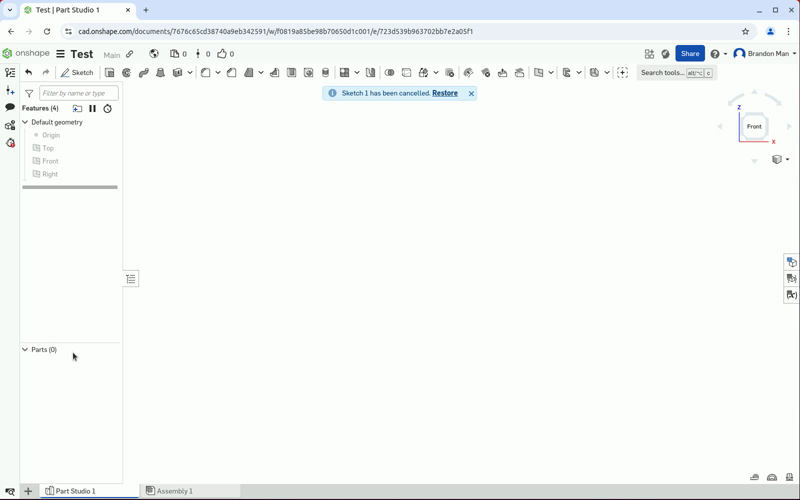
key_up(shift)
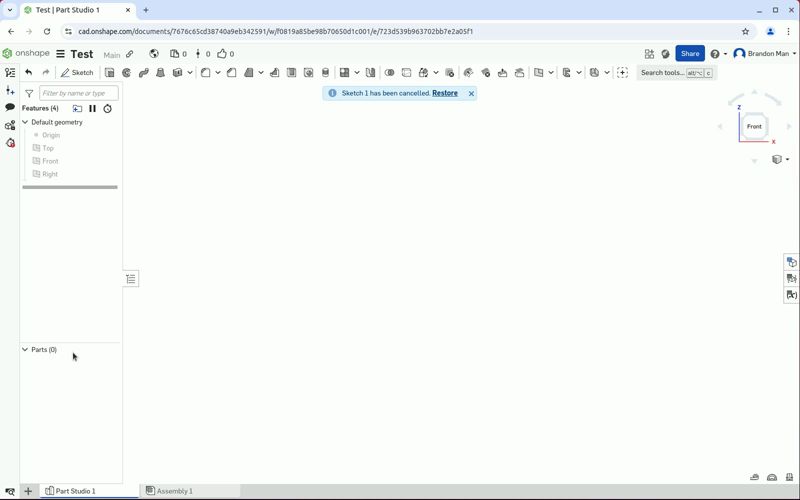
mouse_move(73, 352)
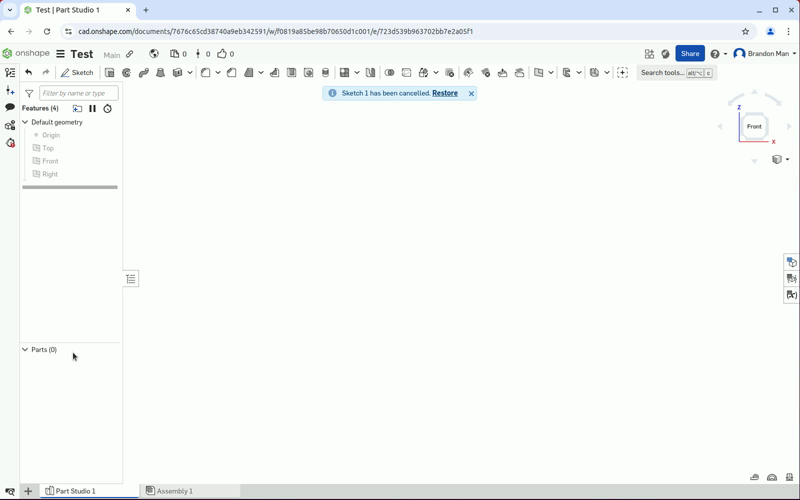
key(shift+y)
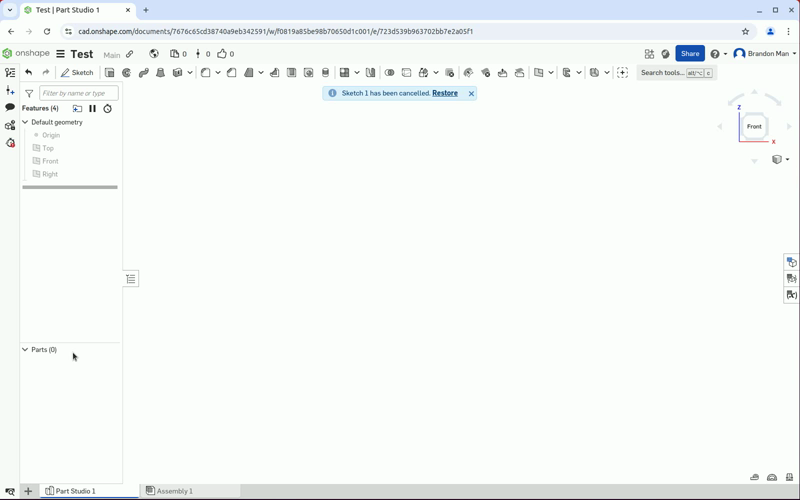
key(shift+s)
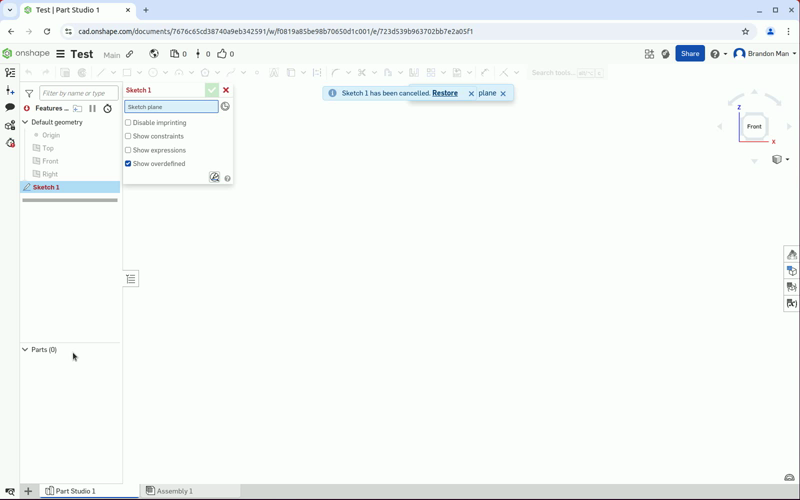
mouse_move(73, 163)
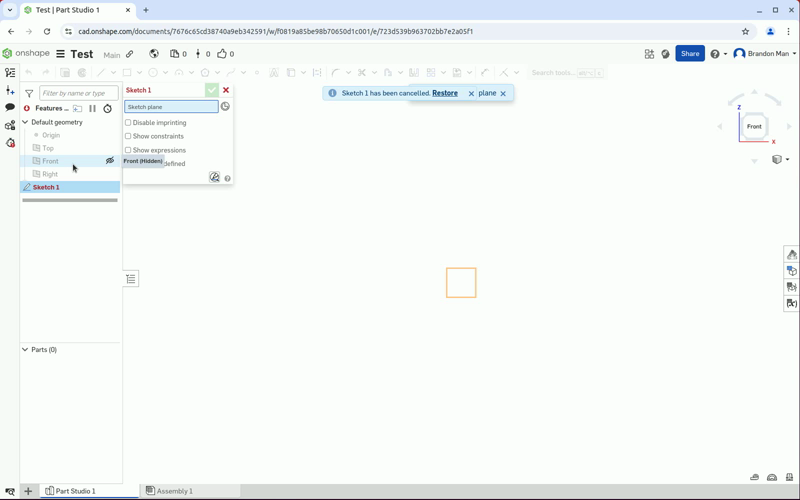
click(73, 163)
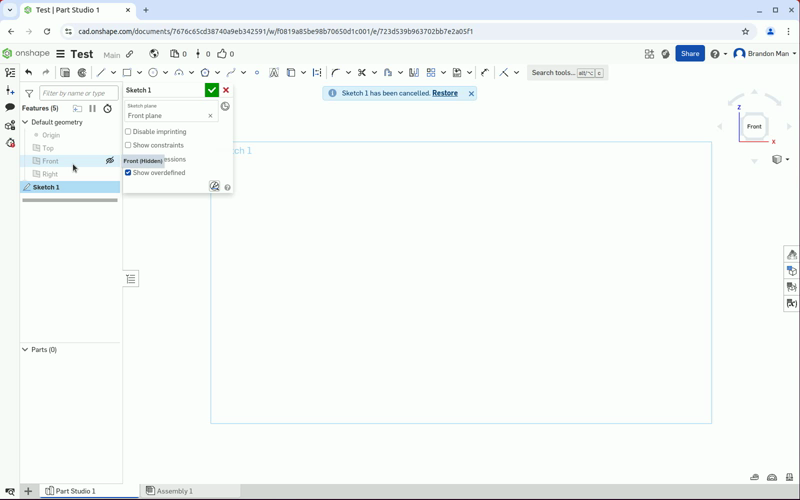
mouse_move(73, 352)
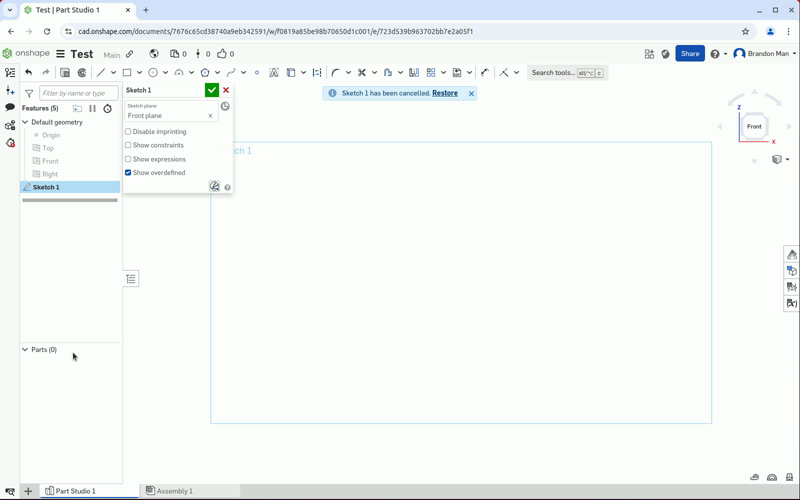
key(y)
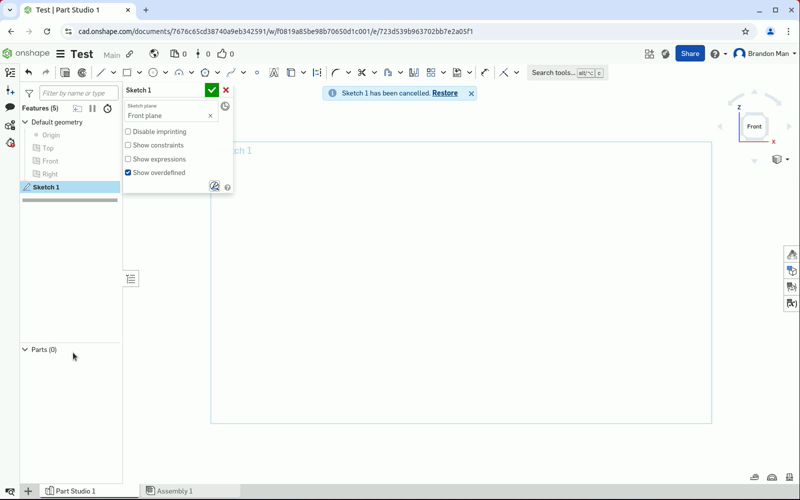
key(c)
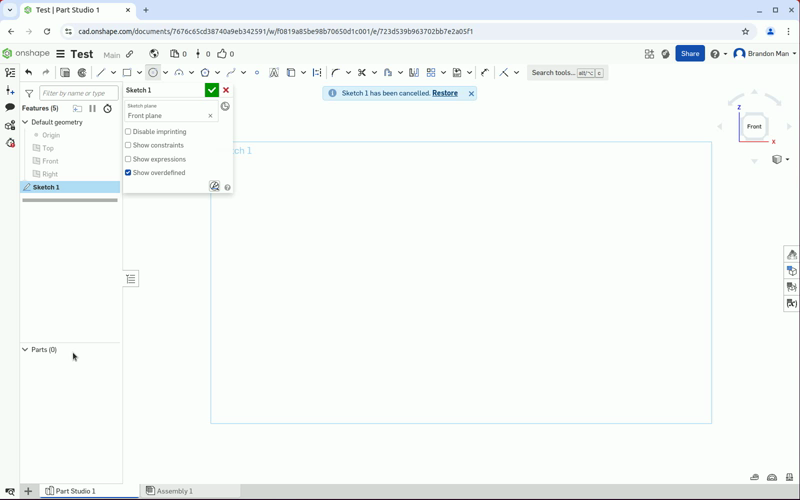
key_down(shift)
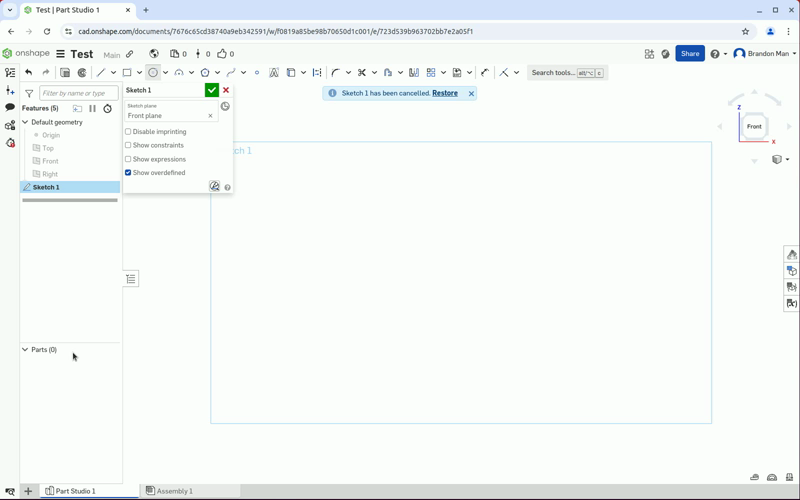
mouse_move(460, 282)
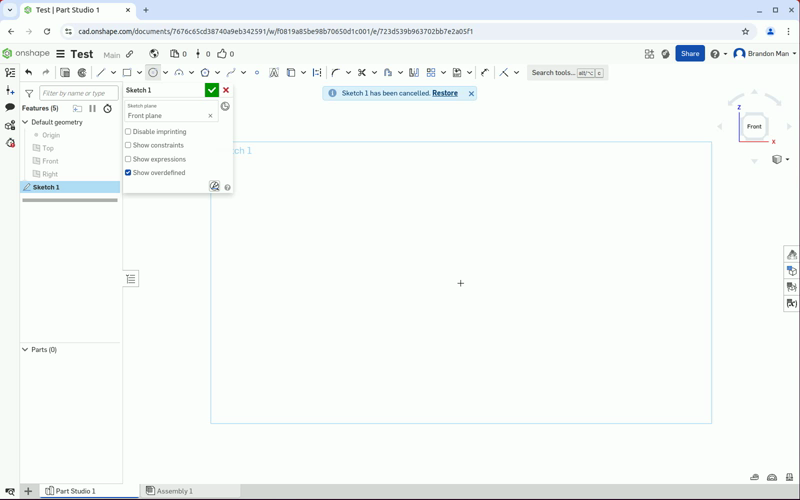
click(460, 282)
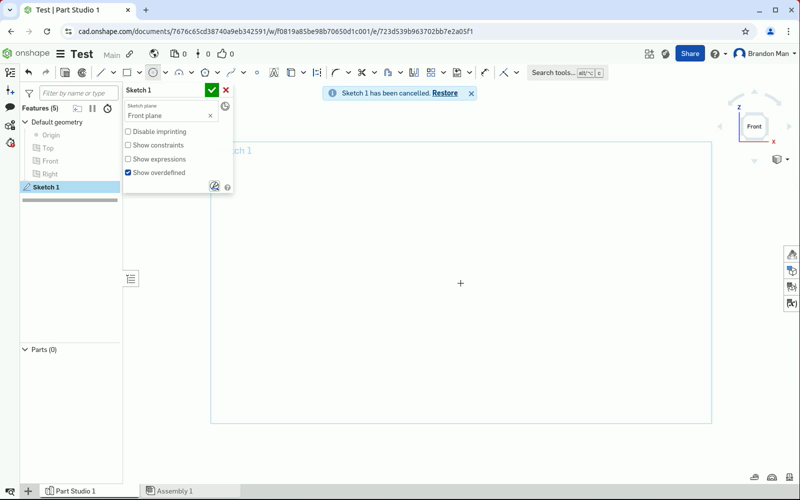
key_up(shift)
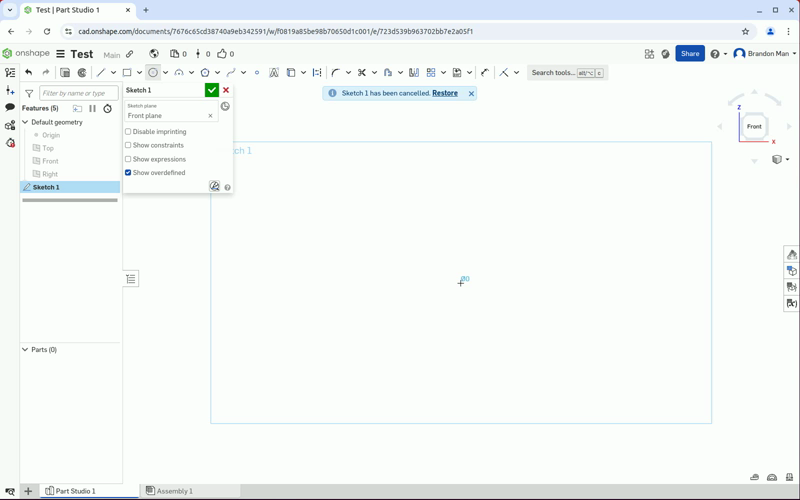
mouse_move(471, 282)
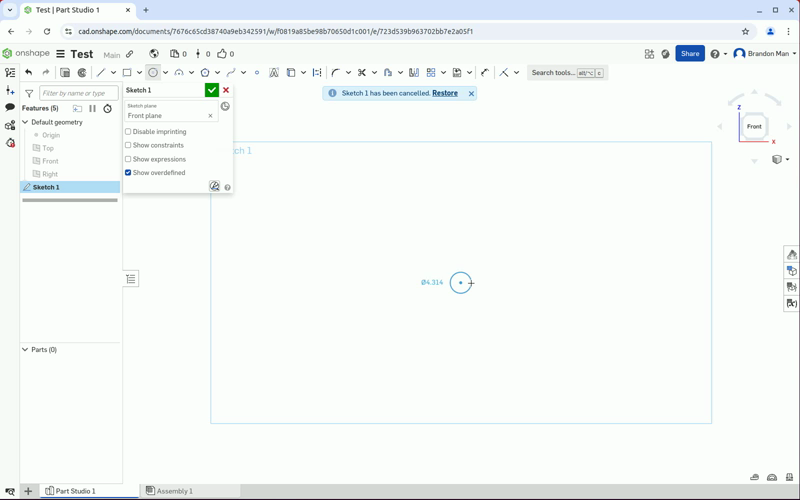
click(471, 282)
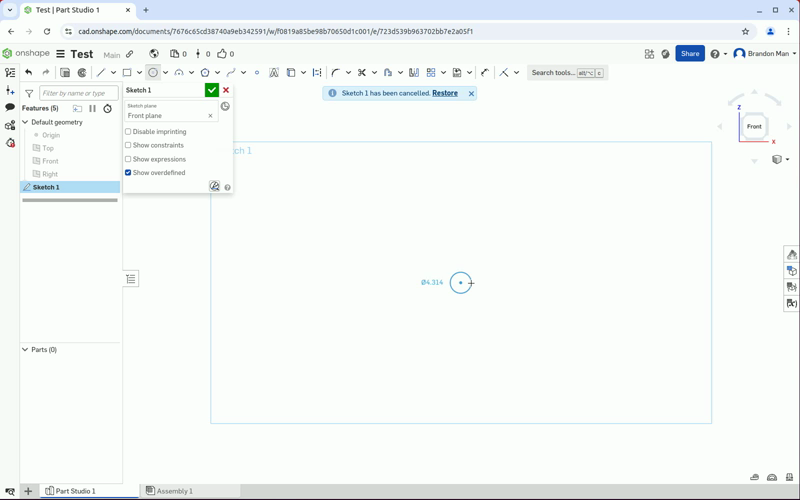
key(esc)
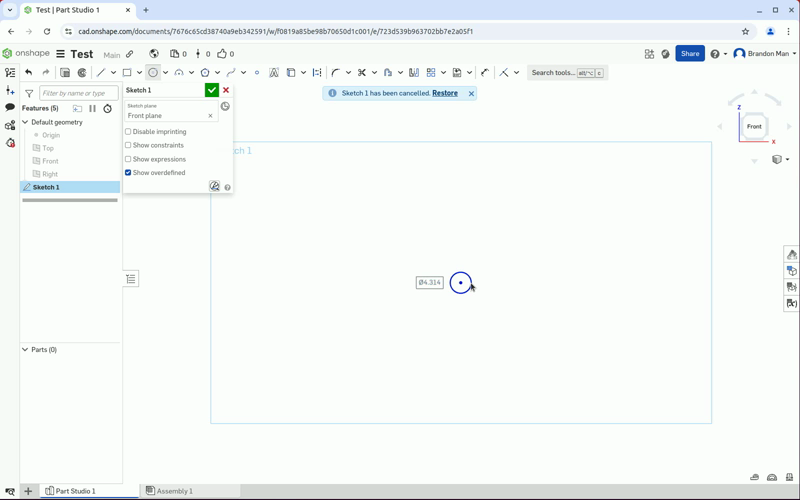
mouse_move(462, 276)
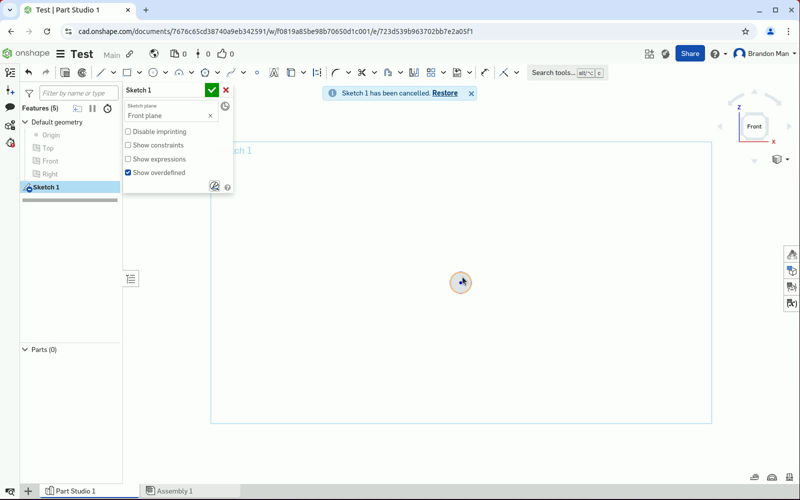
scroll(6)
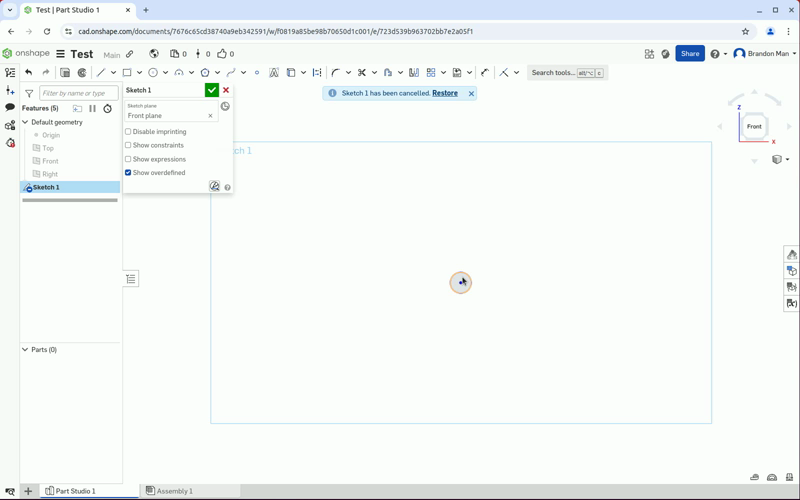
scroll(6)
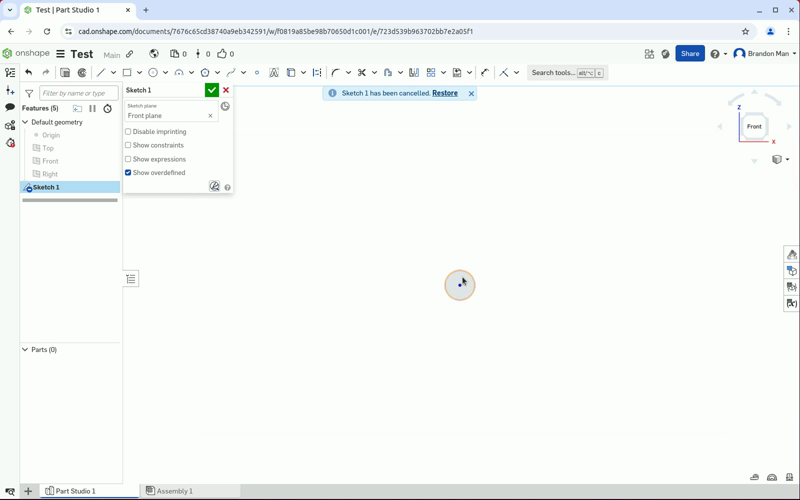
scroll(6)
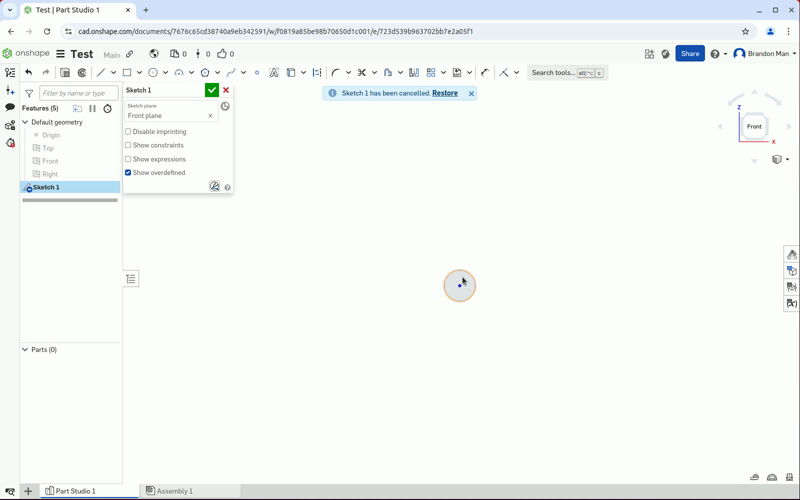
scroll(6)
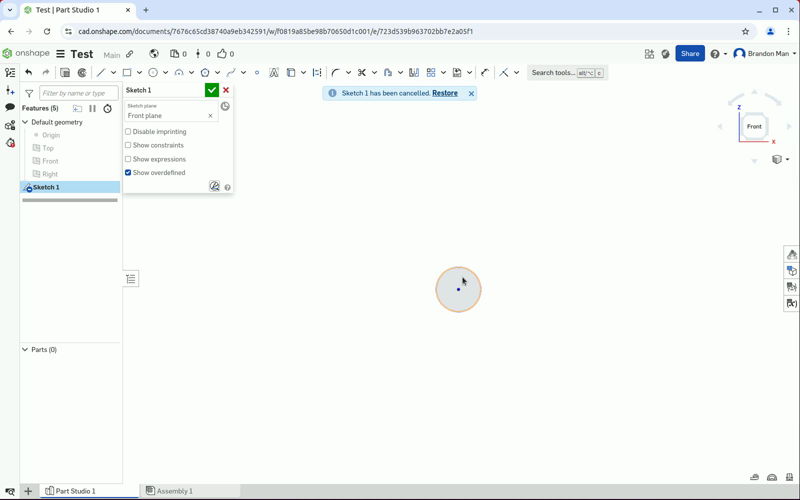
scroll(6)
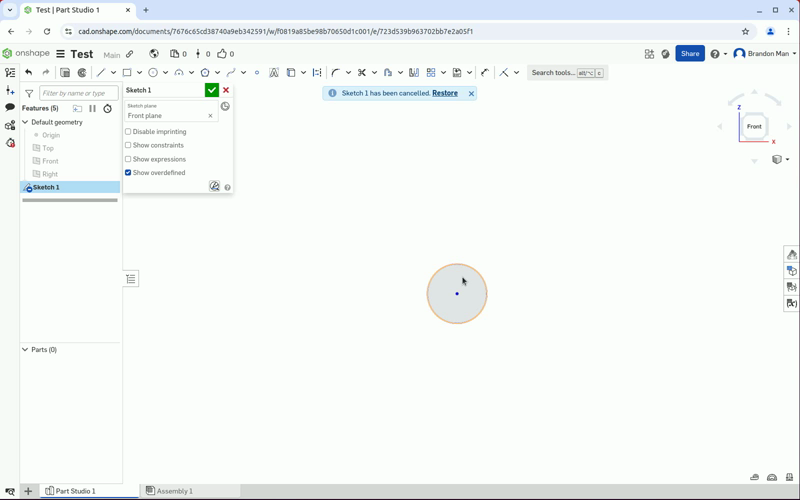
scroll(6)
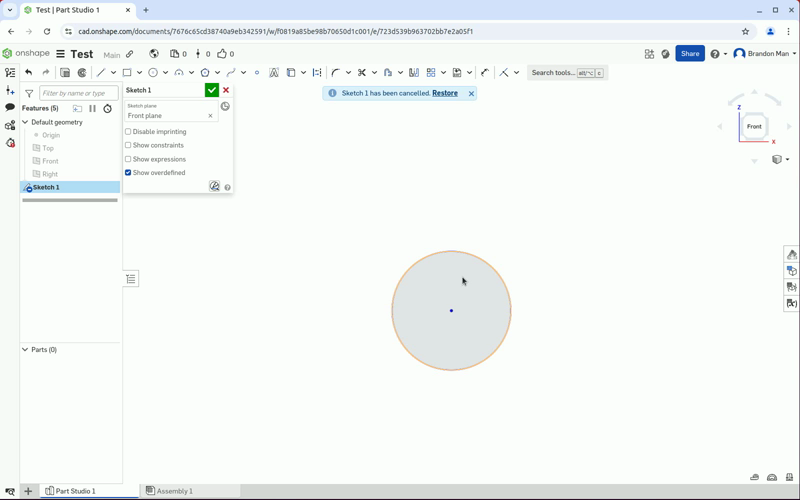
scroll(6)
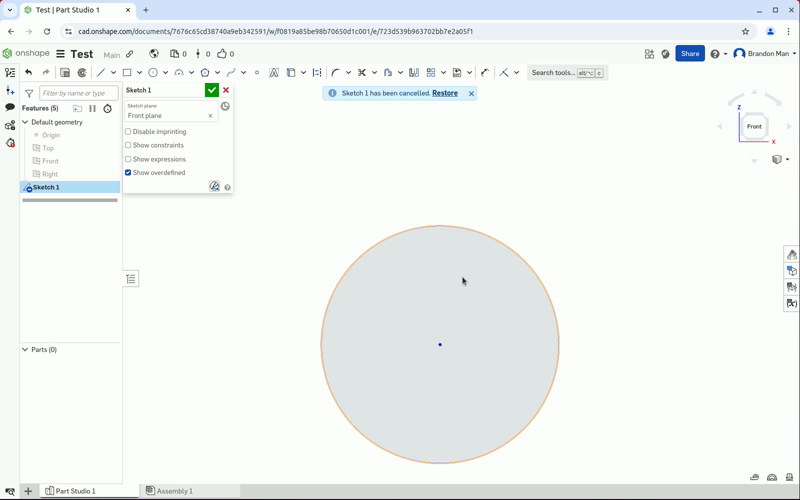
click(462, 276)
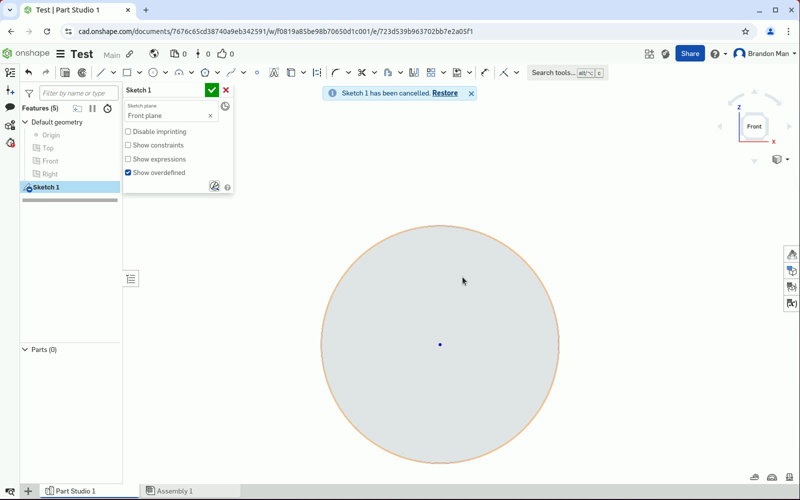
scroll(-6)
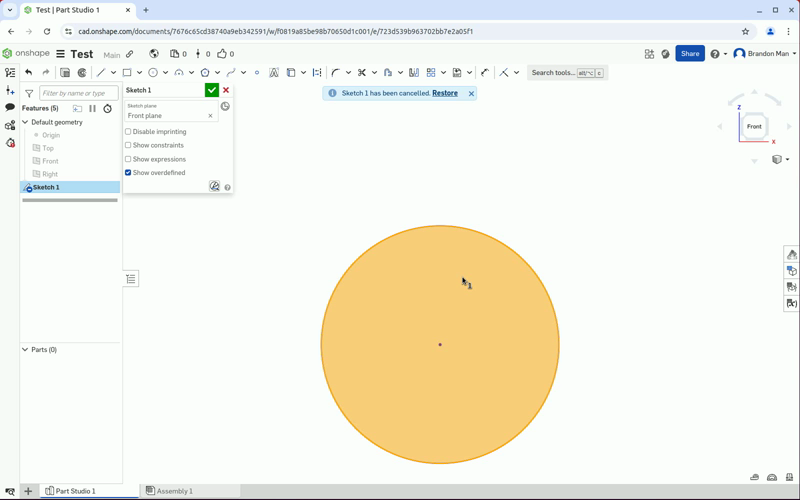
scroll(-6)
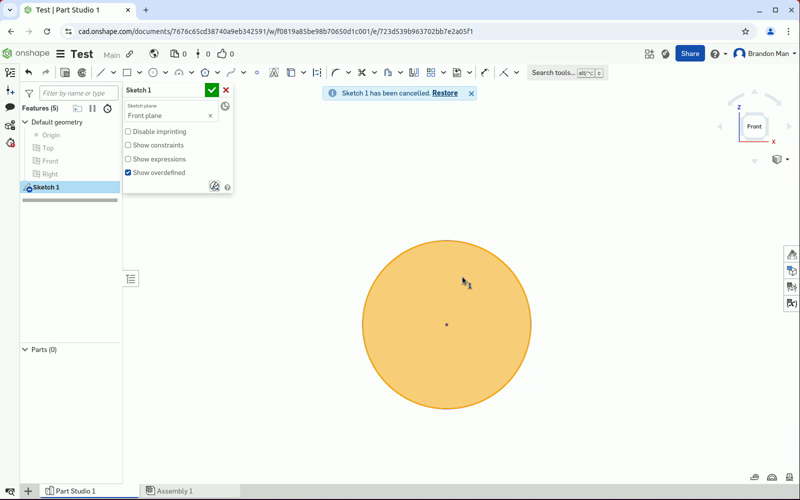
scroll(-6)
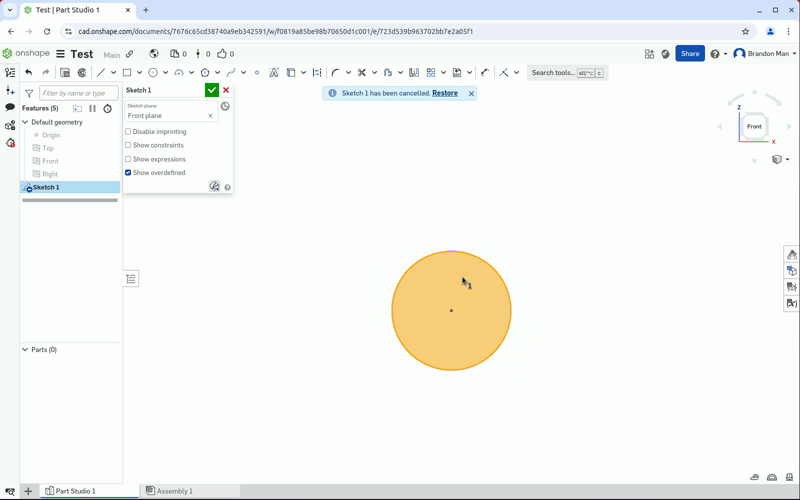
scroll(-6)
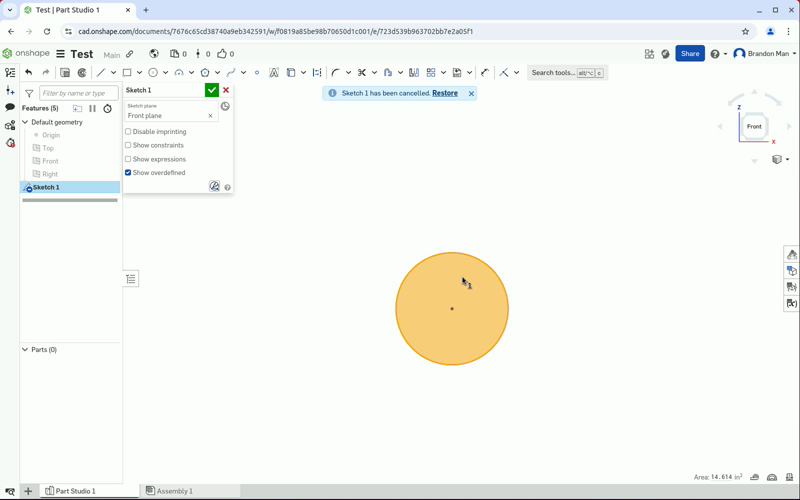
scroll(-6)
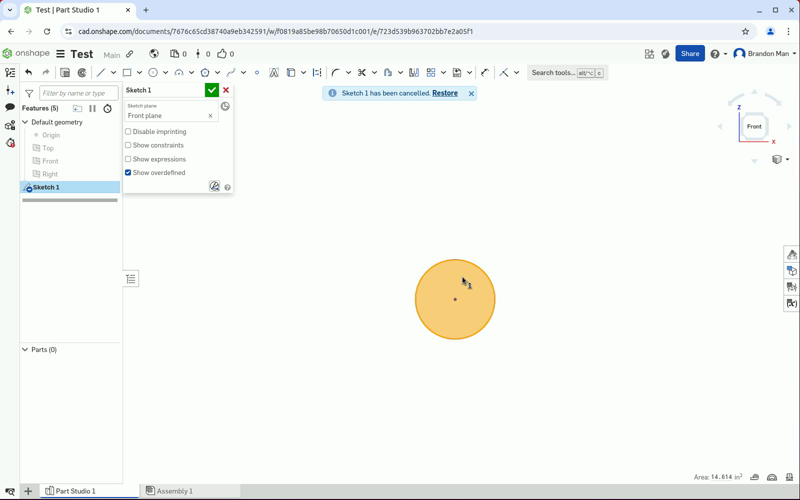
scroll(-6)
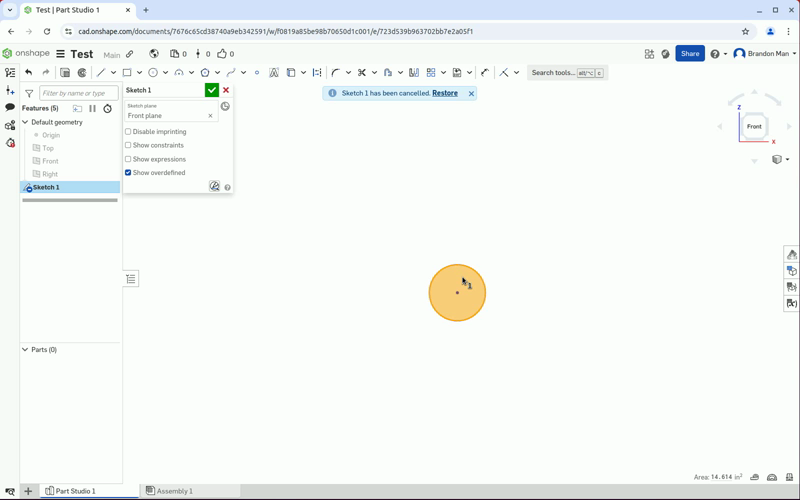
scroll(-6)
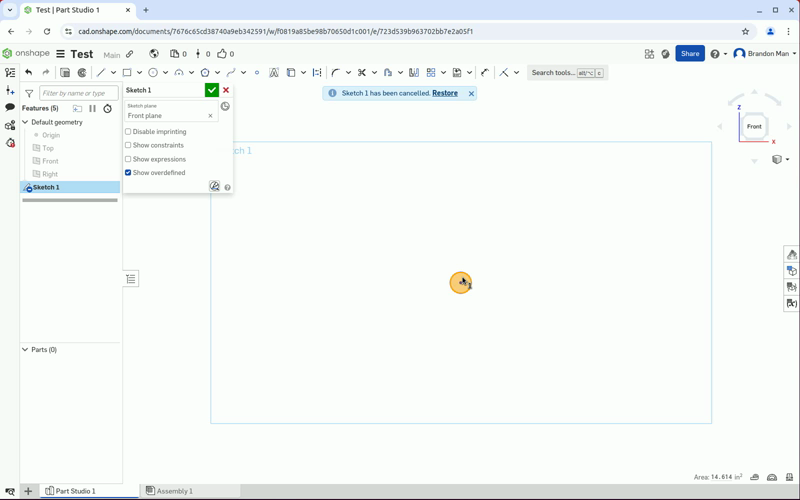
mouse_move(73, 352)
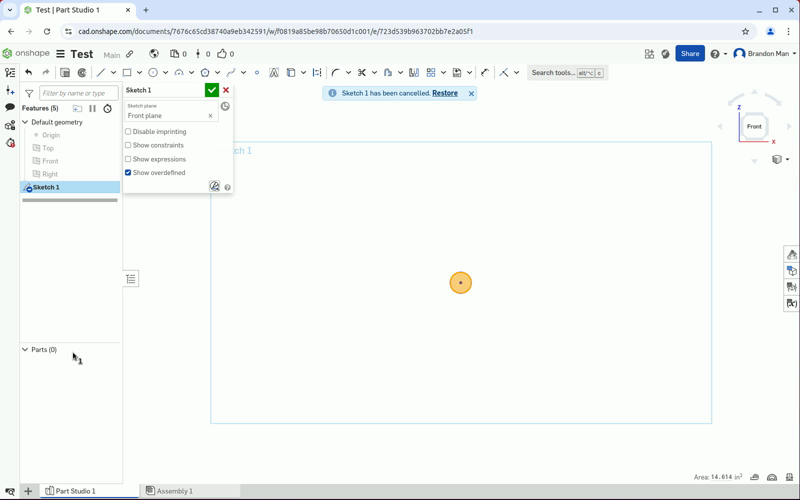
key(shift+y)
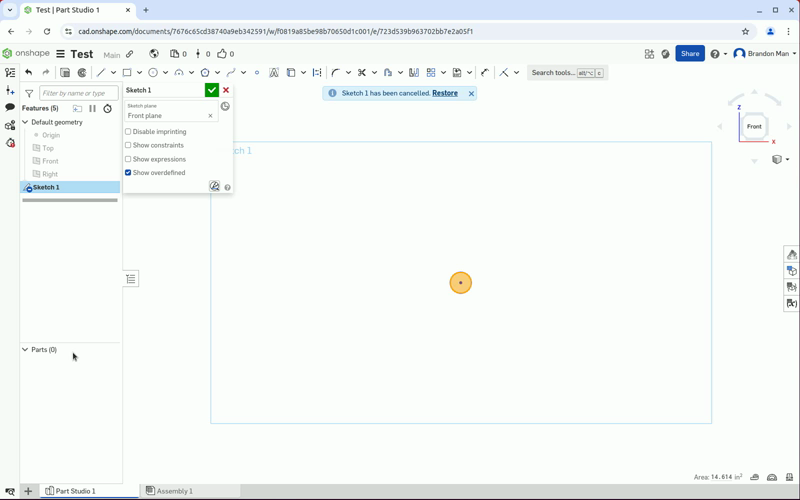
key(shift+e)
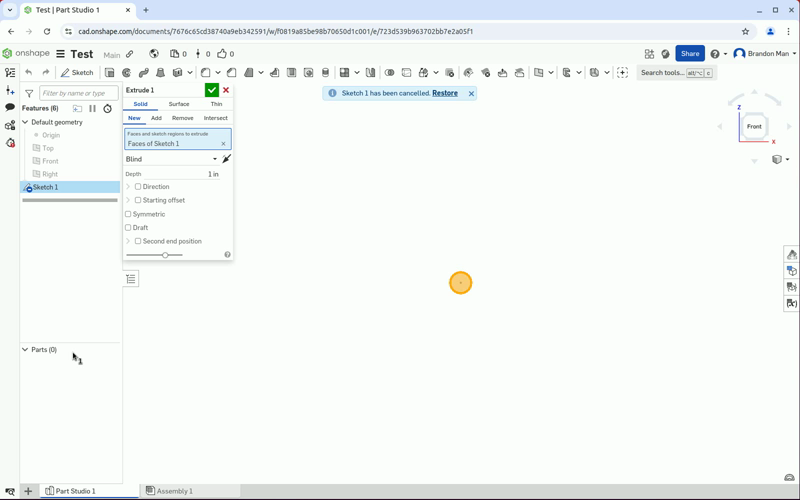
mouse_move(143, 106)
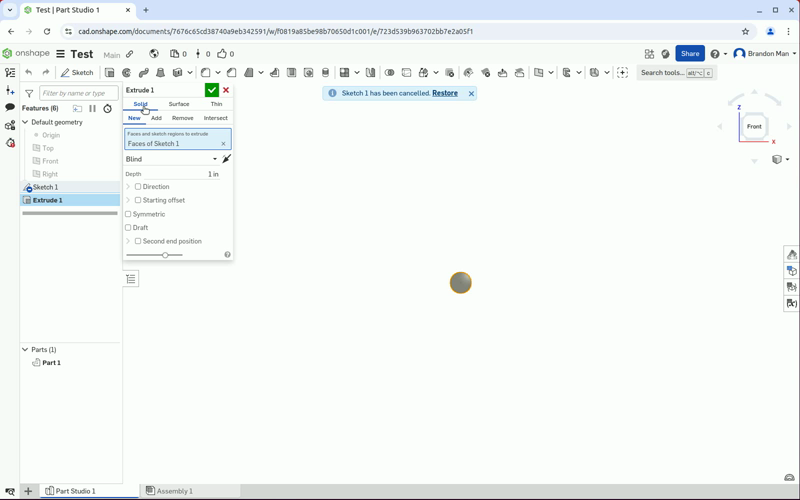
click(143, 106)
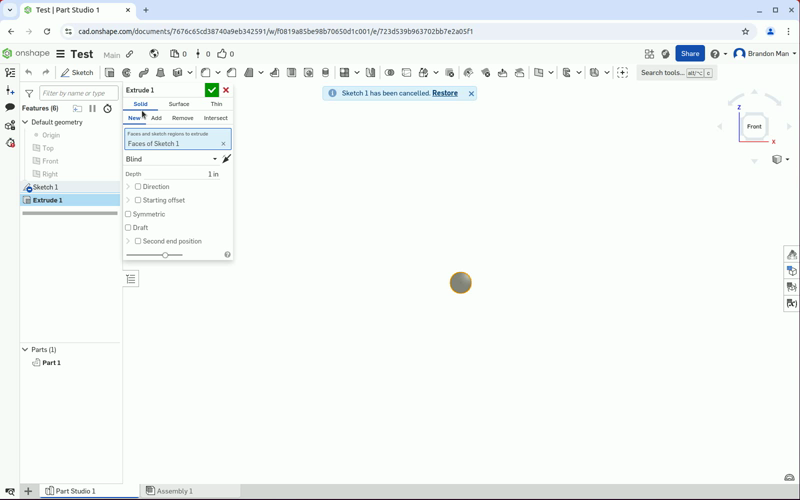
mouse_move(137, 120)
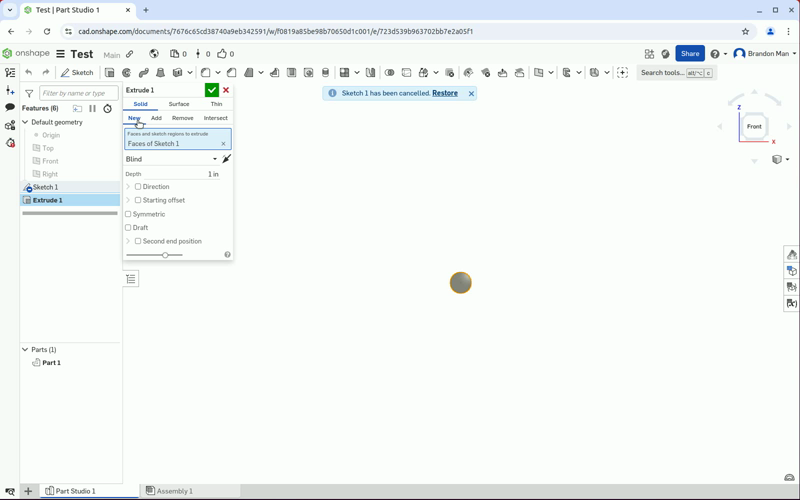
click(137, 120)
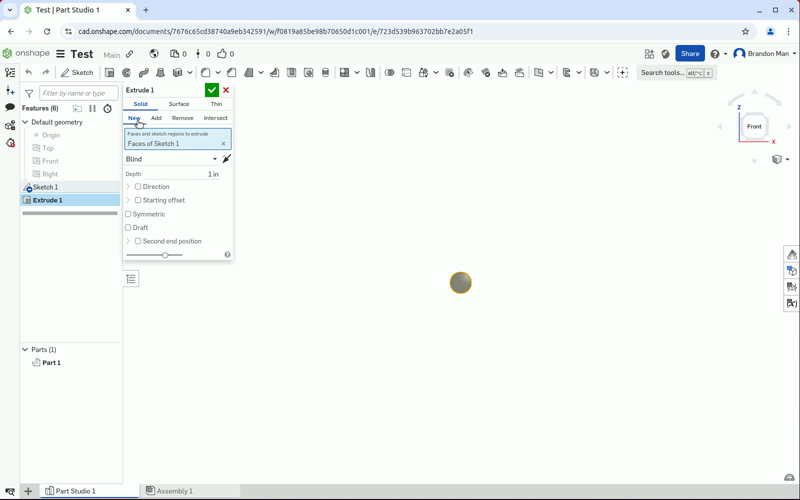
key(tab, 4)
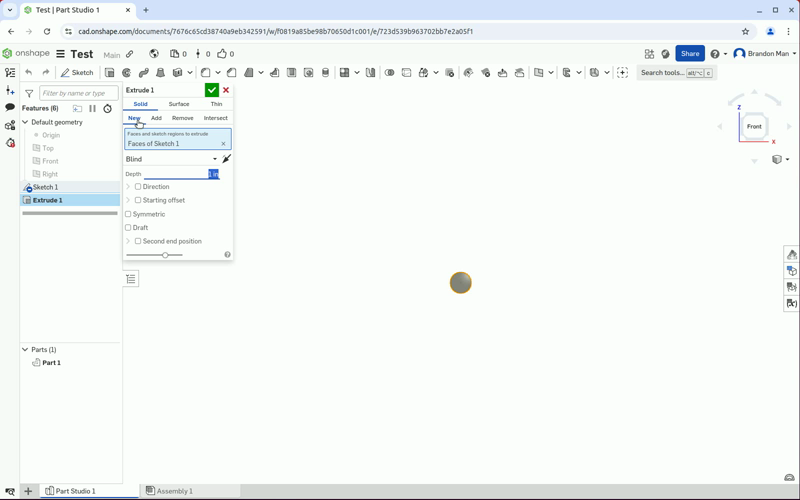
text(23.108)
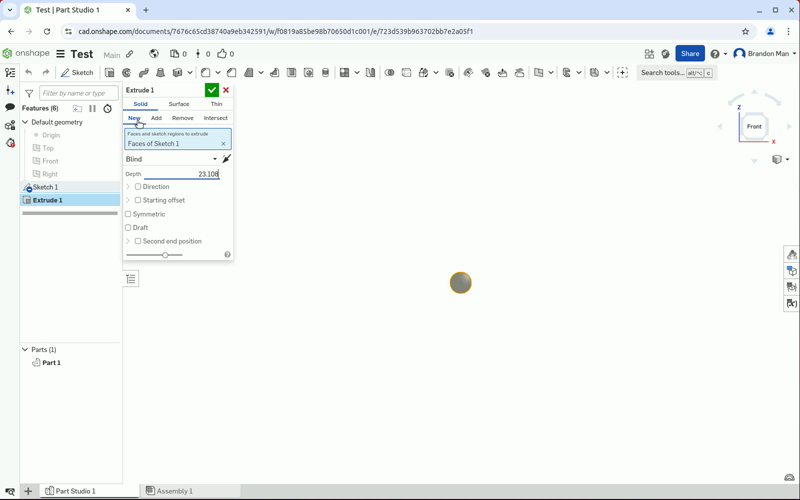
key(enter)
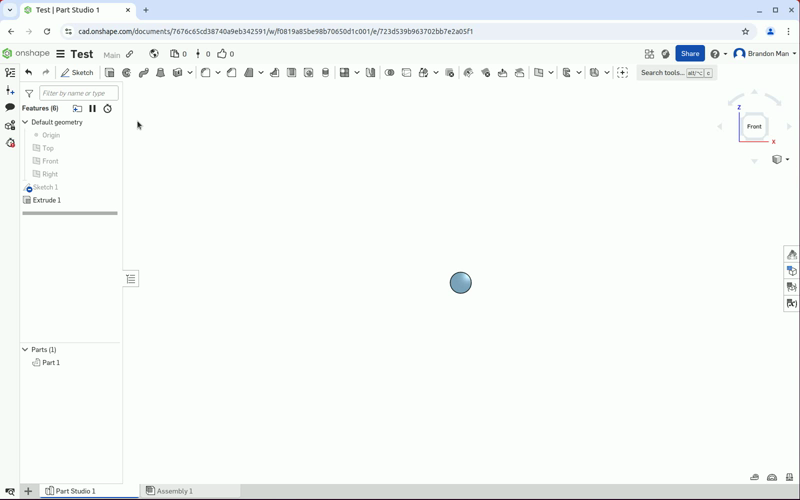
key(shift+h)
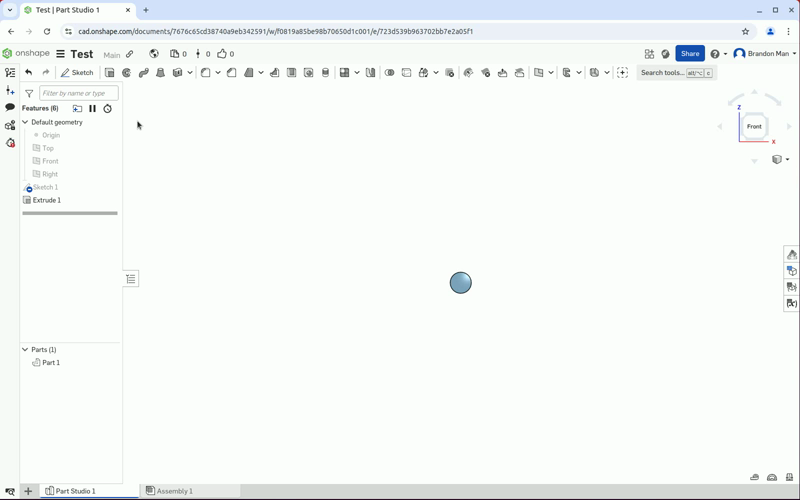
key(shift+h)
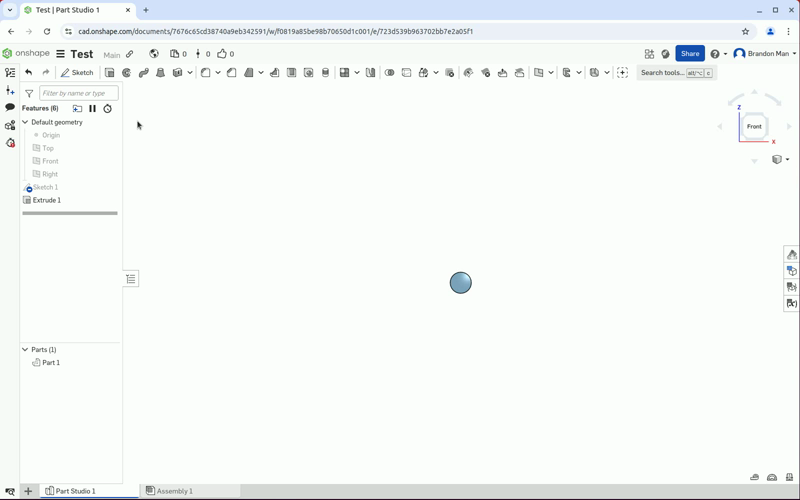
mouse_move(73, 189)
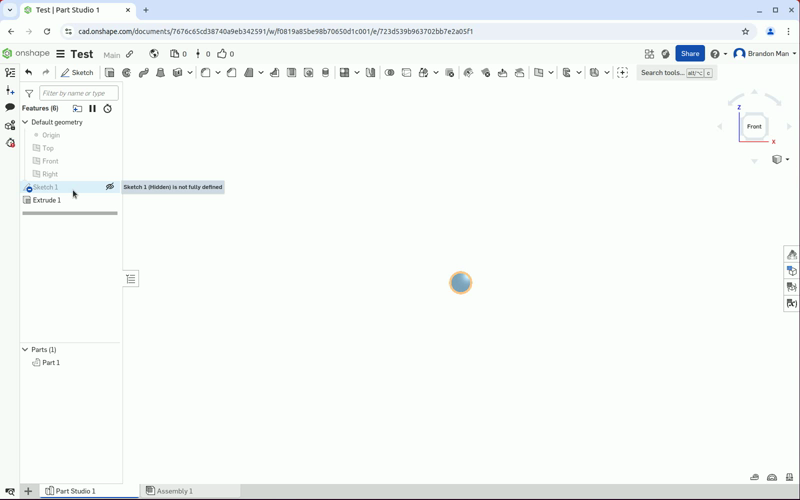
click(73, 189)
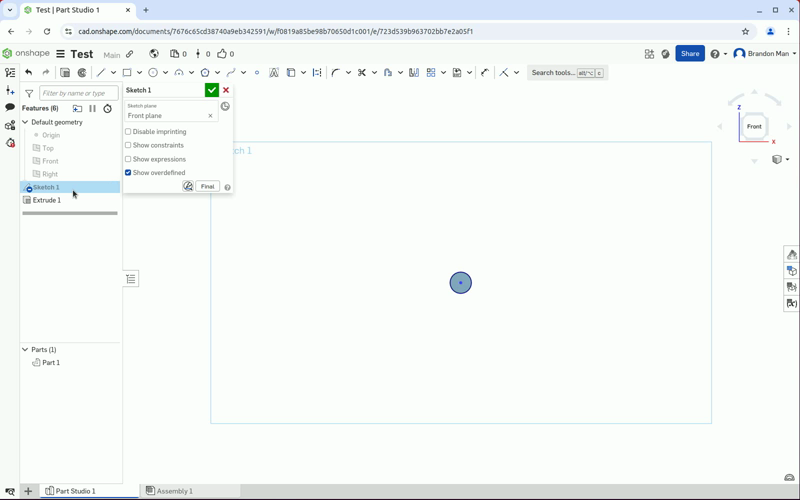
mouse_move(229, 92)
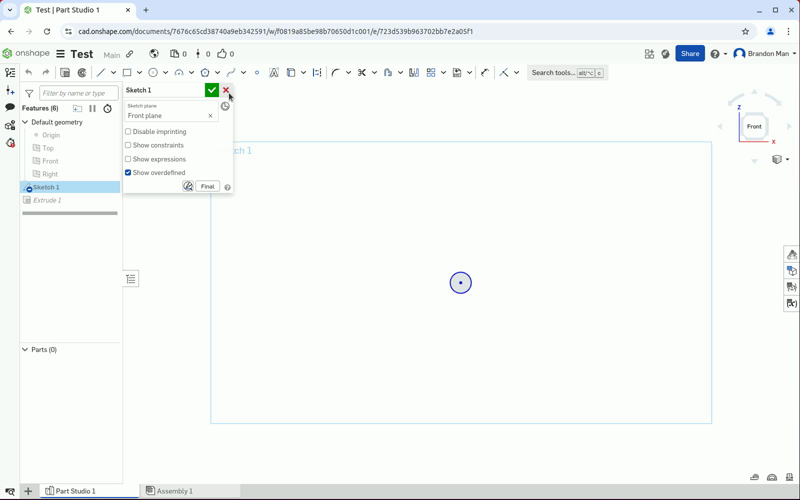
click(229, 92)
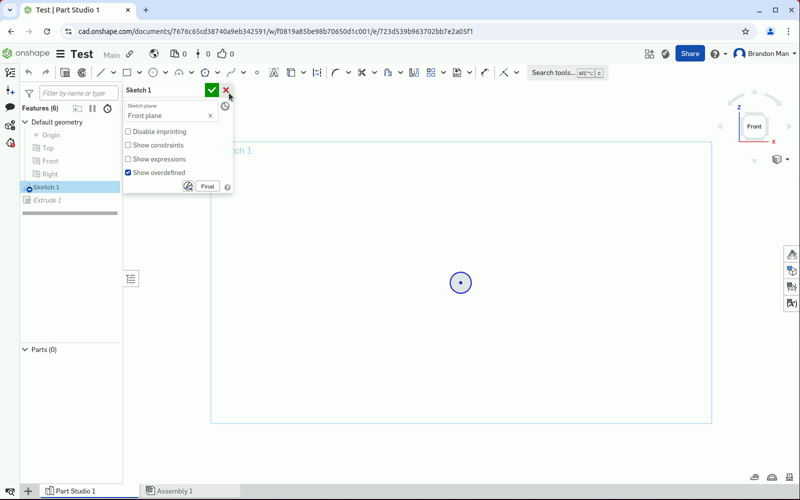
key(shift+s)
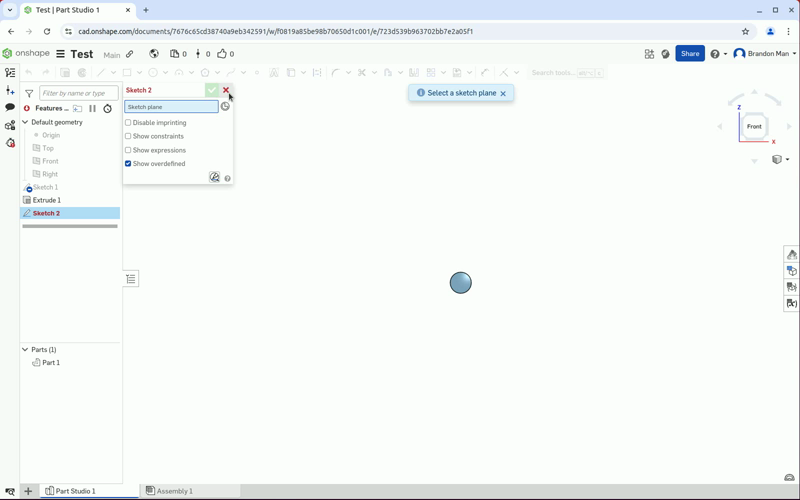
mouse_move(73, 163)
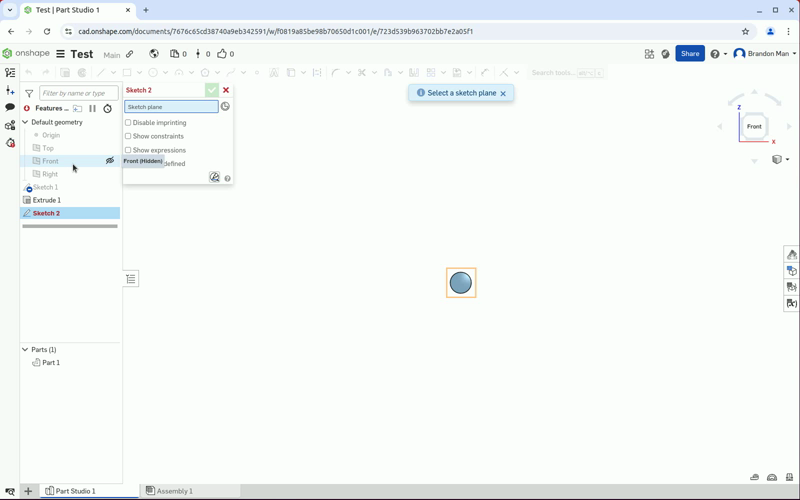
click(73, 163)
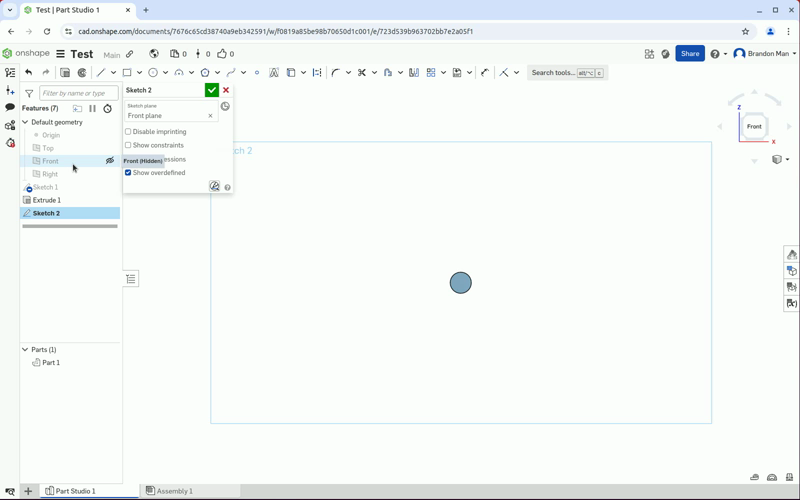
mouse_move(73, 352)
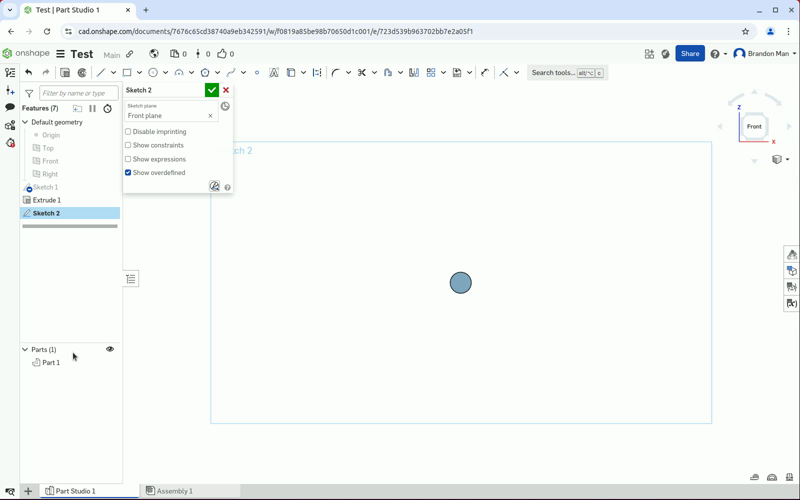
key(y)
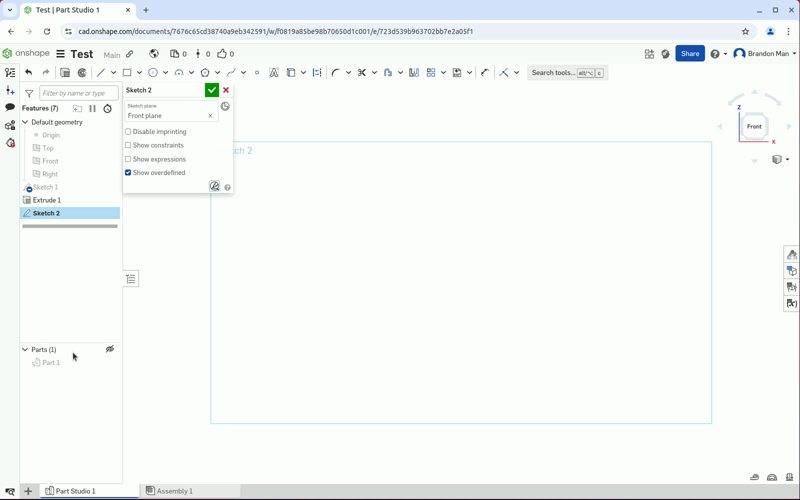
key(l)
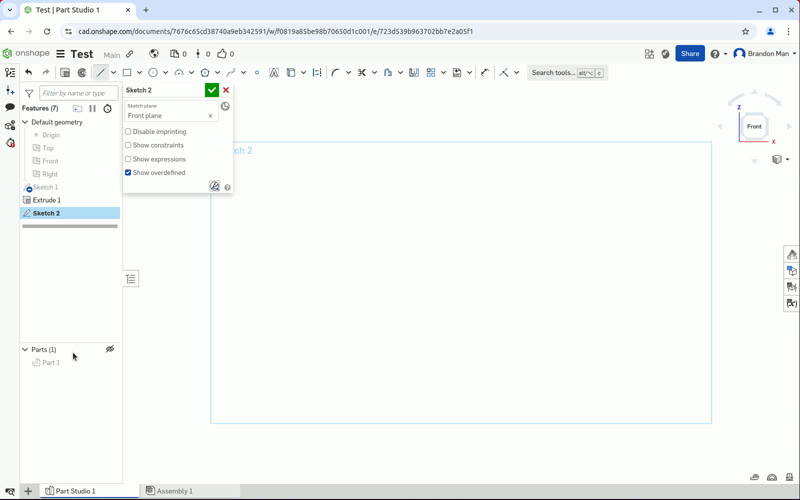
key_down(shift)
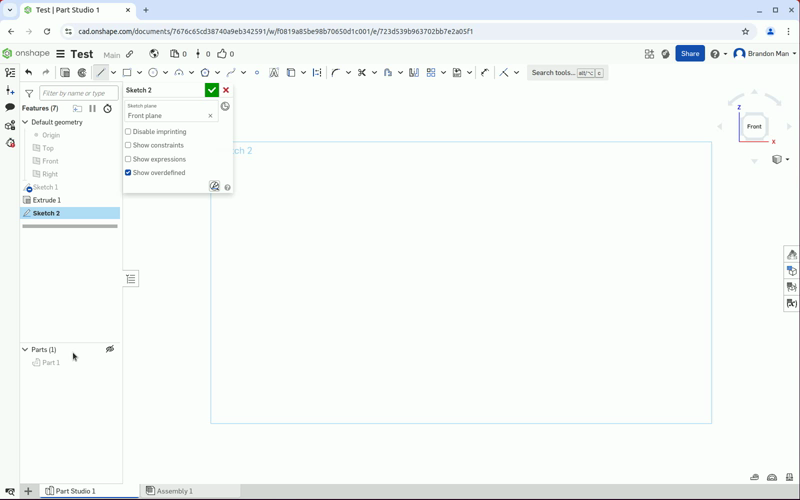
mouse_move(449, 279)
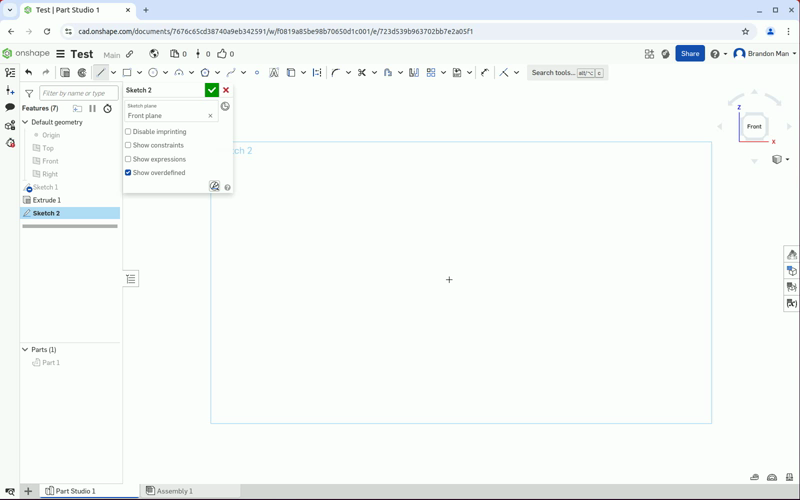
click(449, 279)
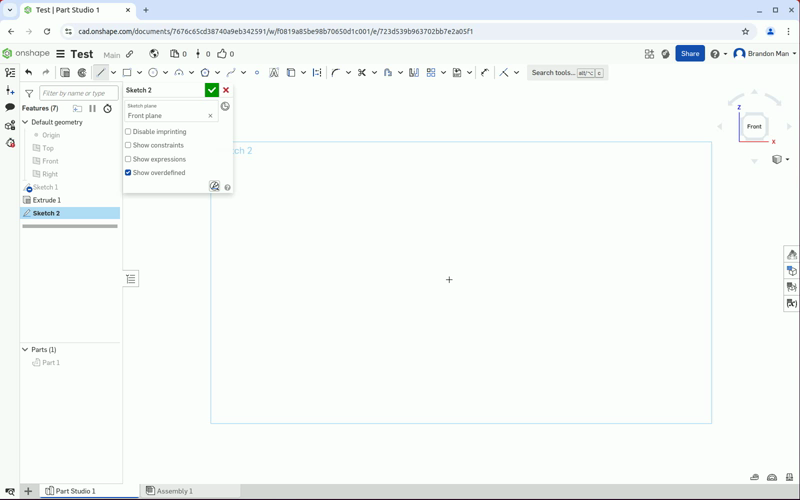
key_up(shift)
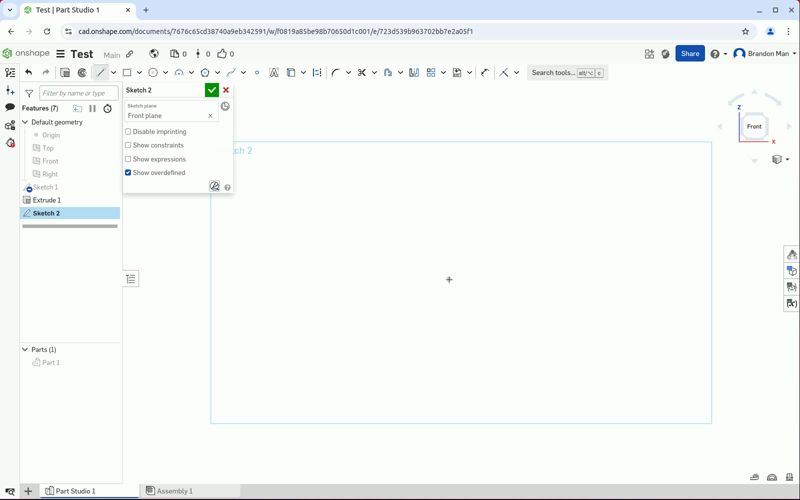
key_down(shift)
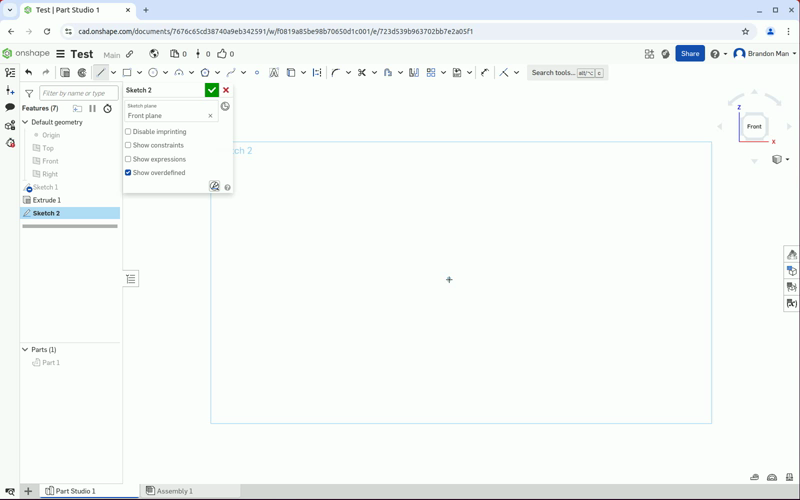
mouse_move(479, 279)
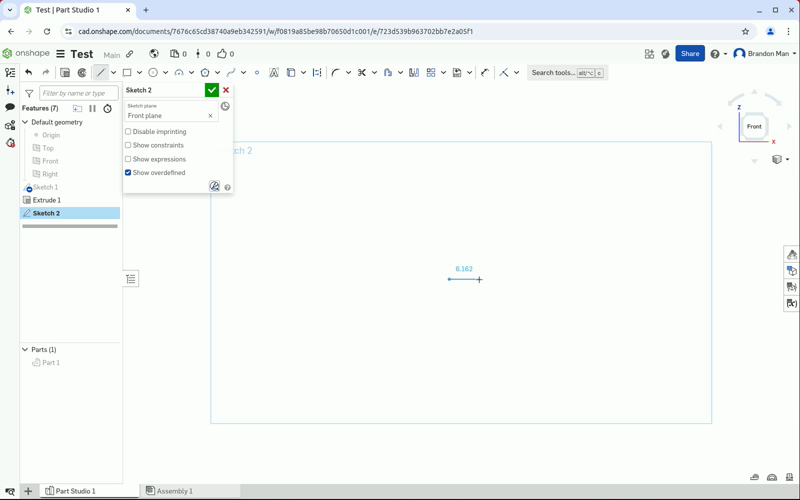
mouse_move(461, 279)
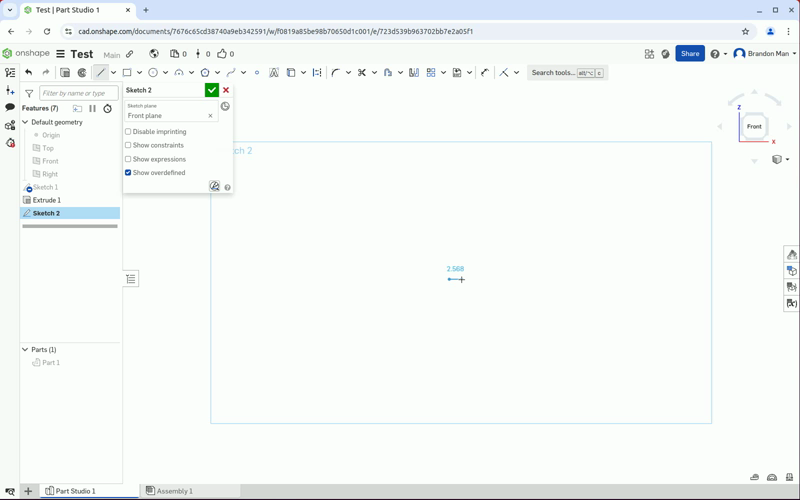
click(461, 279)
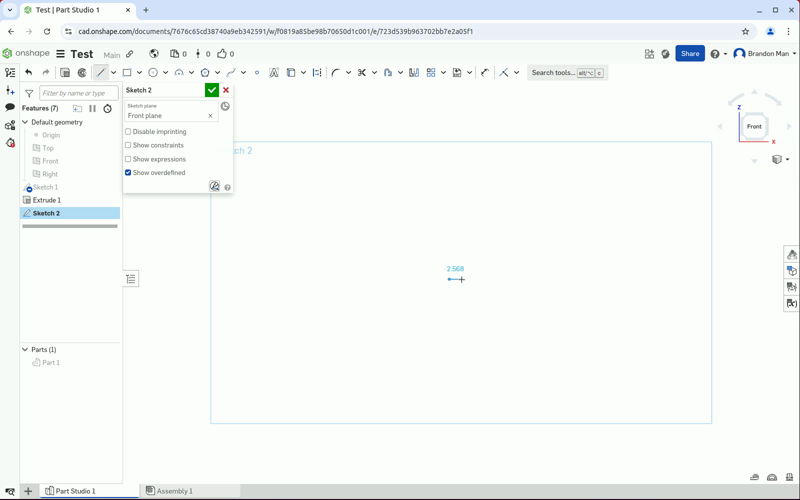
key_up(shift)
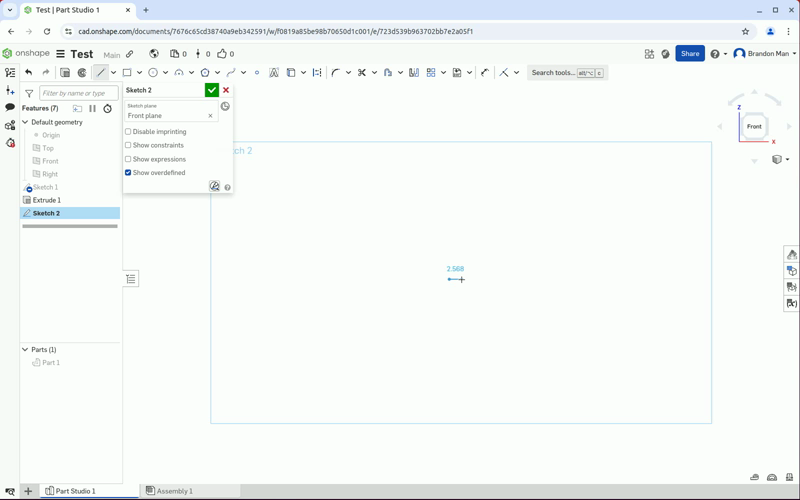
key_down(shift)
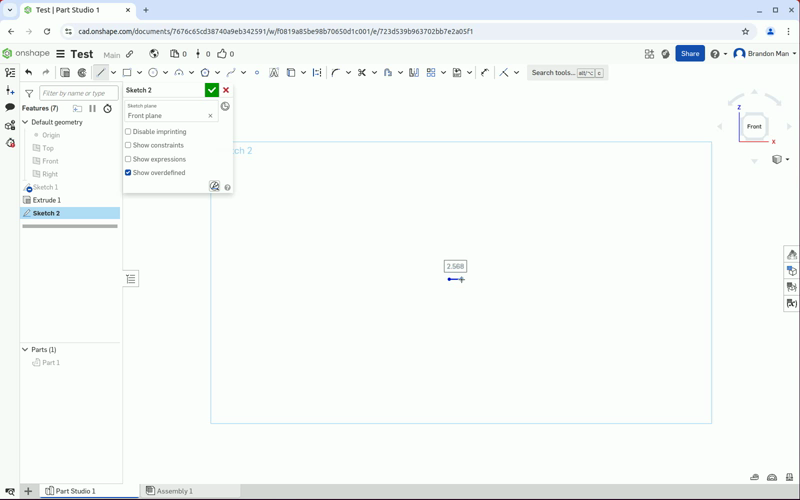
mouse_move(492, 279)
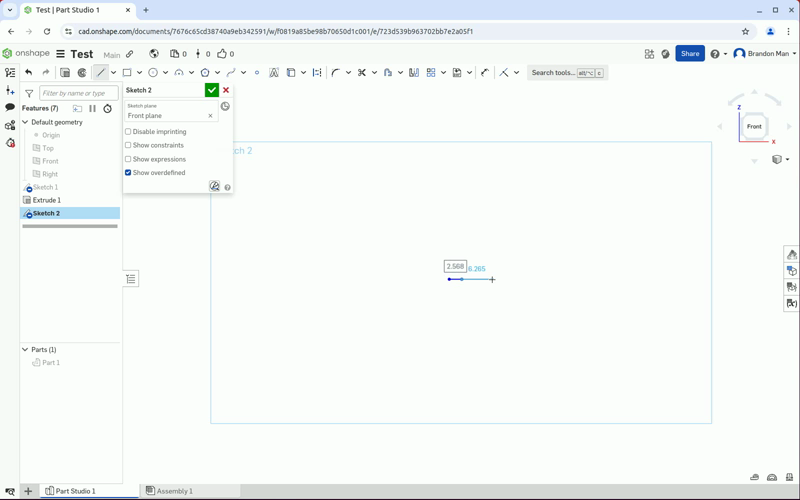
mouse_move(461, 276)
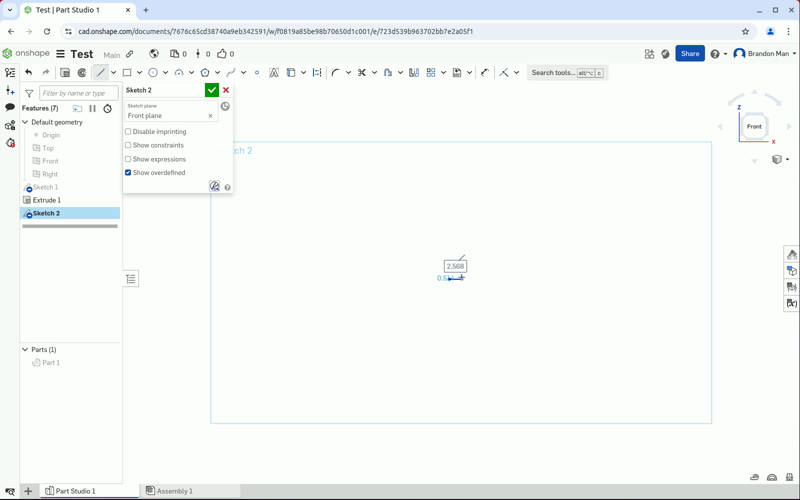
scroll(6)
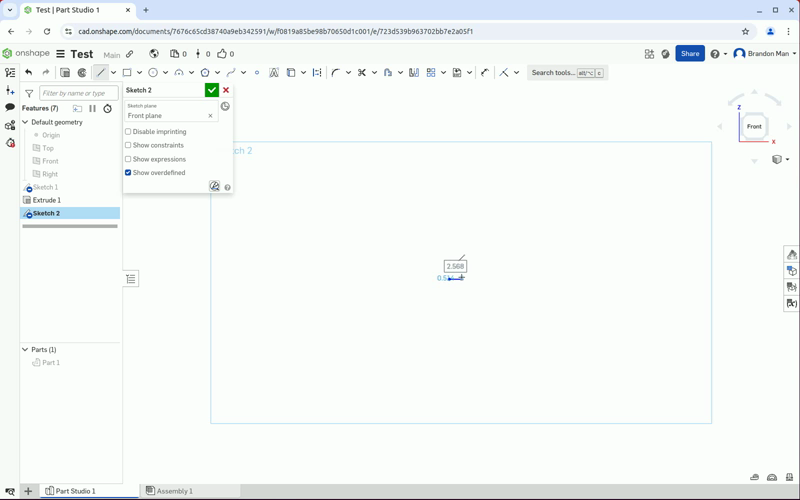
scroll(6)
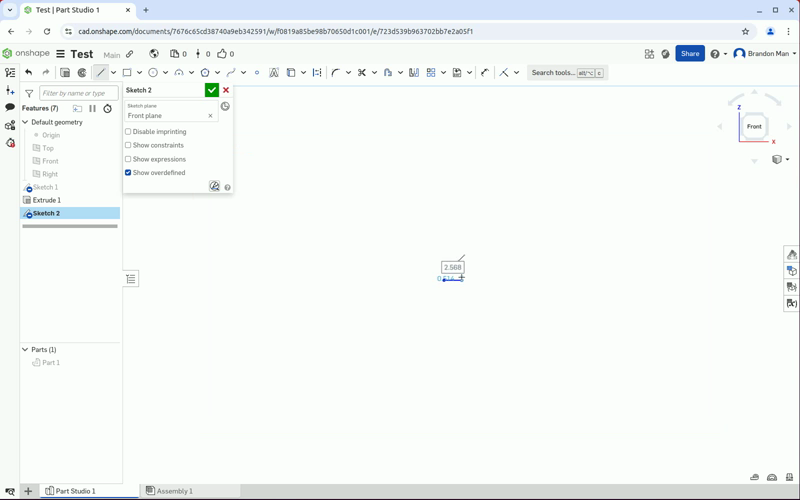
scroll(6)
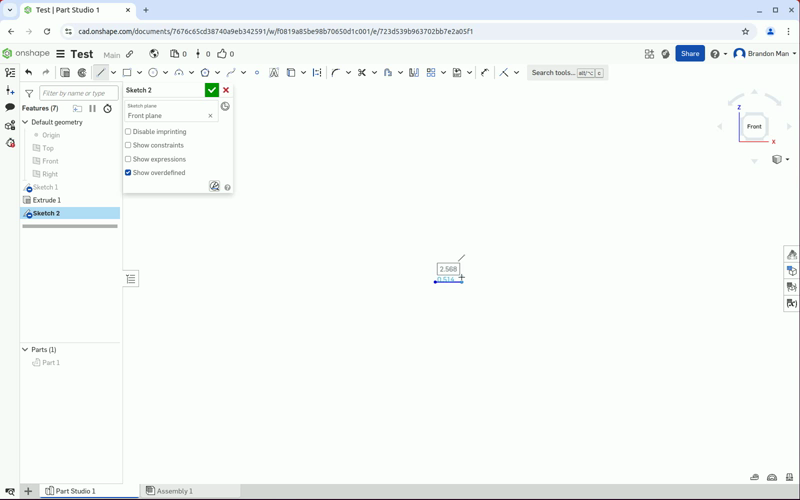
scroll(6)
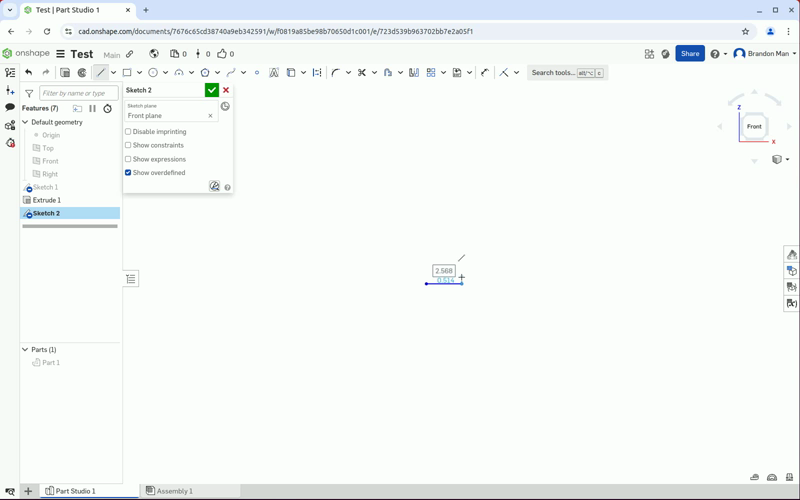
scroll(6)
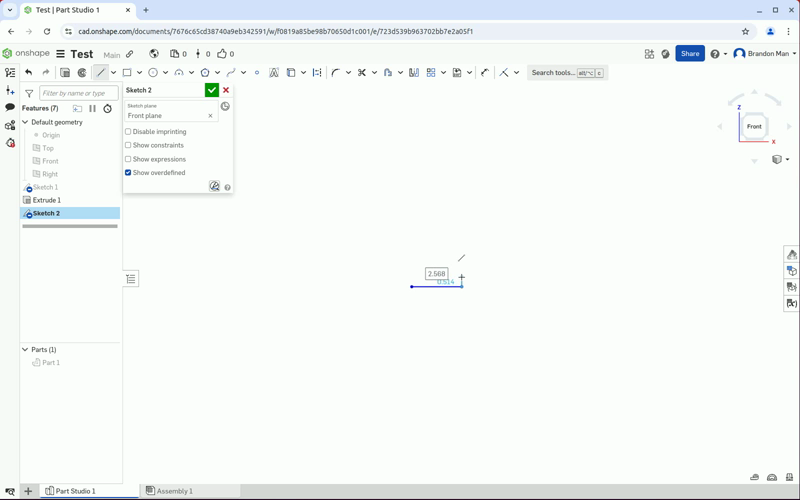
scroll(6)
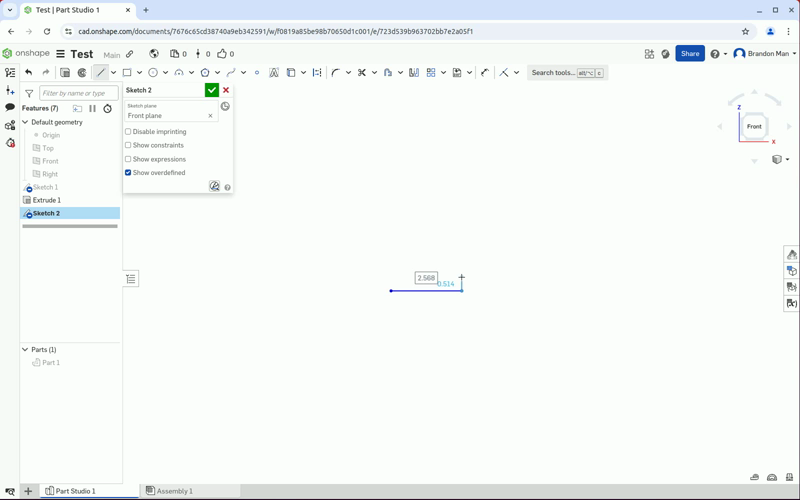
scroll(6)
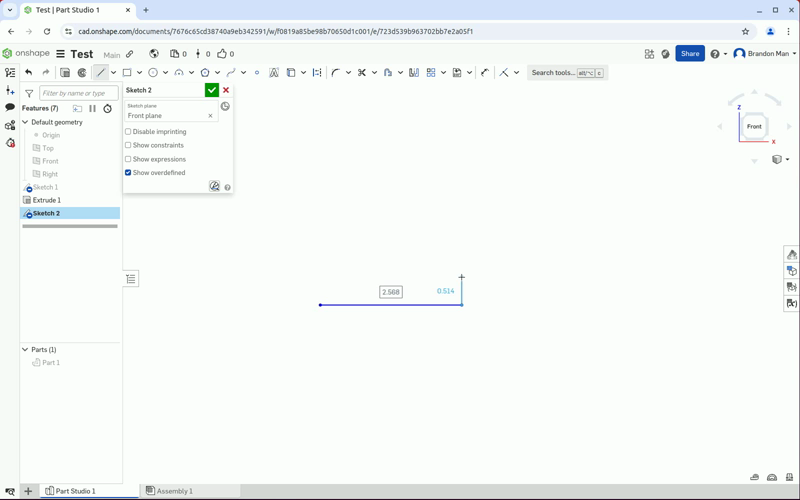
click(461, 276)
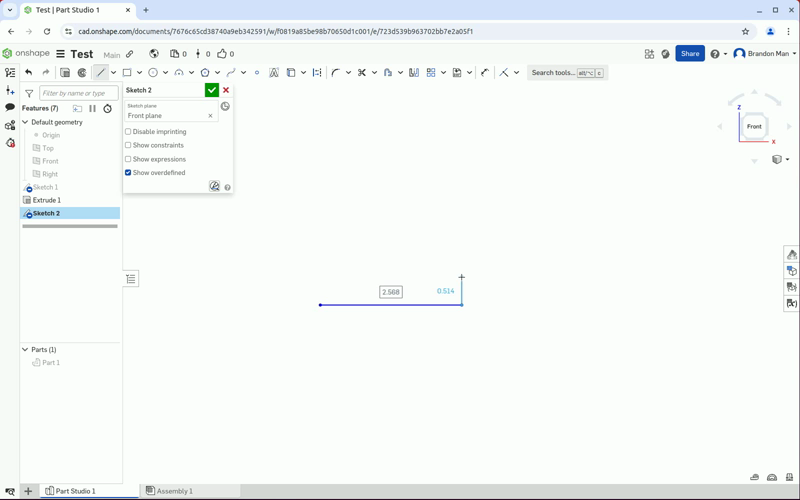
scroll(-6)
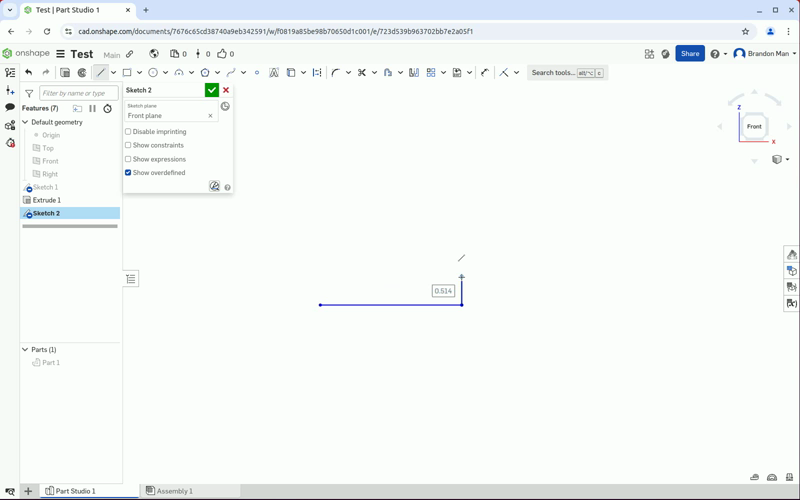
scroll(-6)
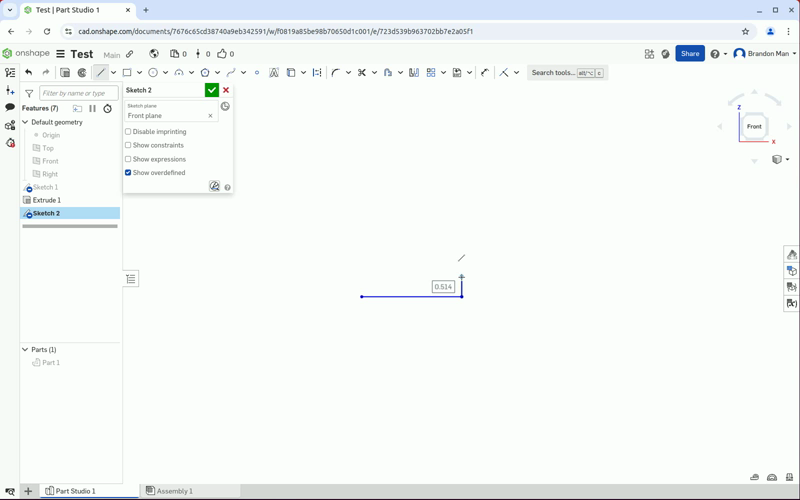
scroll(-6)
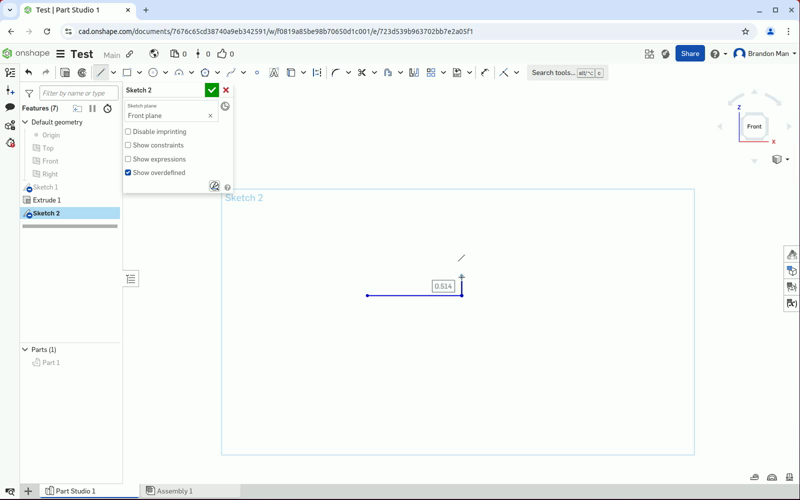
scroll(-6)
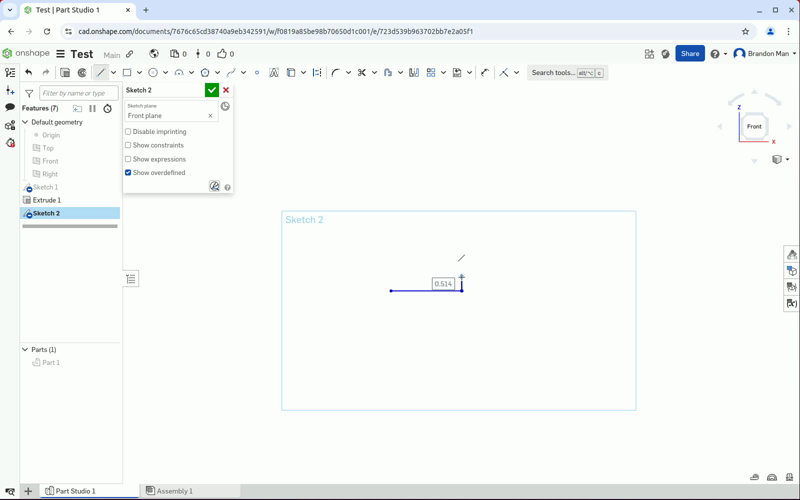
scroll(-6)
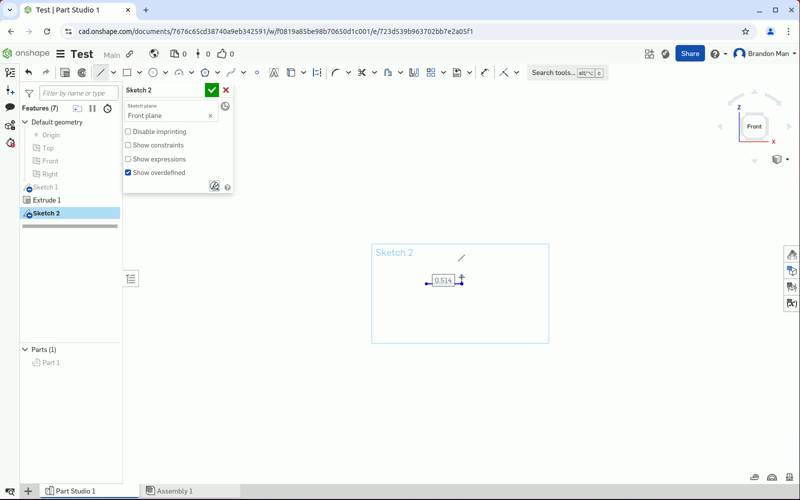
scroll(-6)
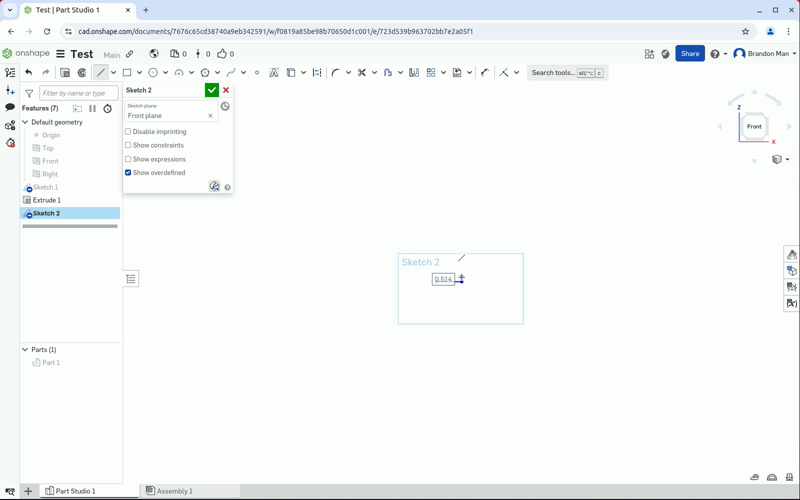
scroll(-6)
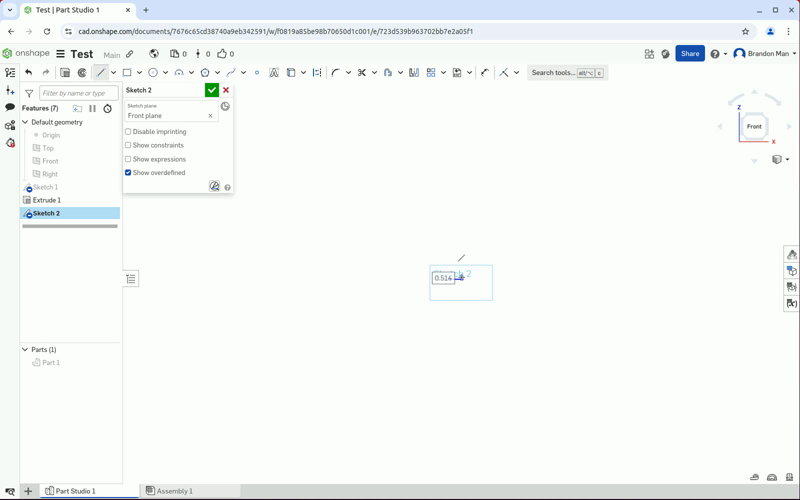
key_up(shift)
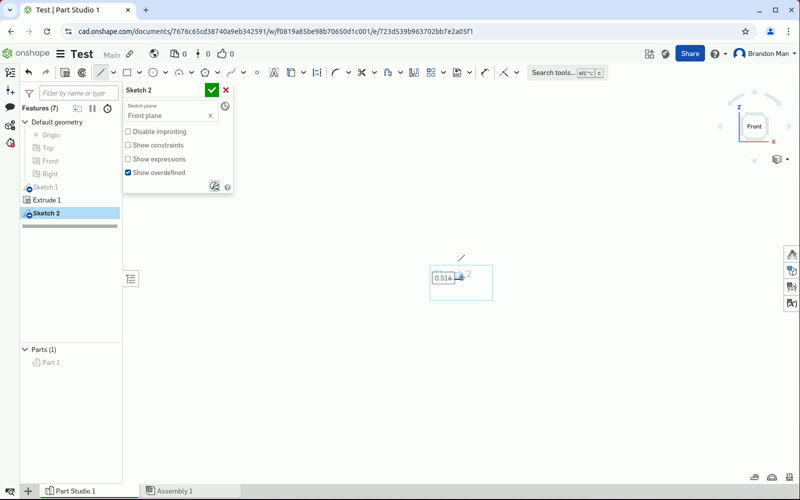
key_down(shift)
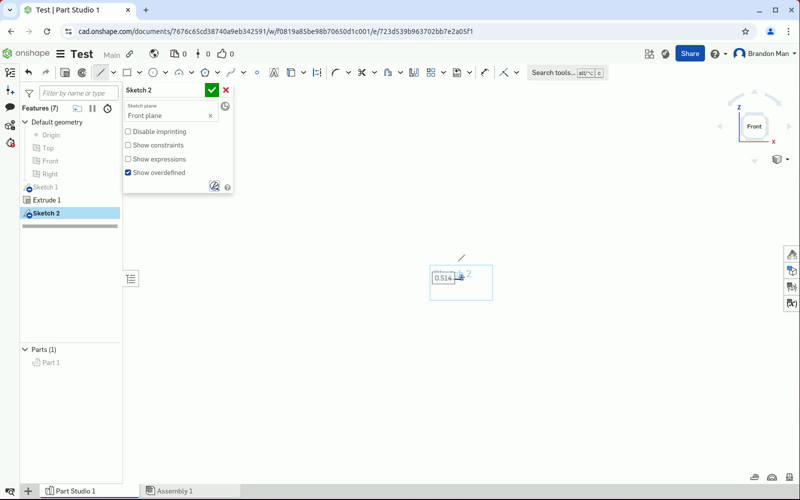
mouse_move(492, 276)
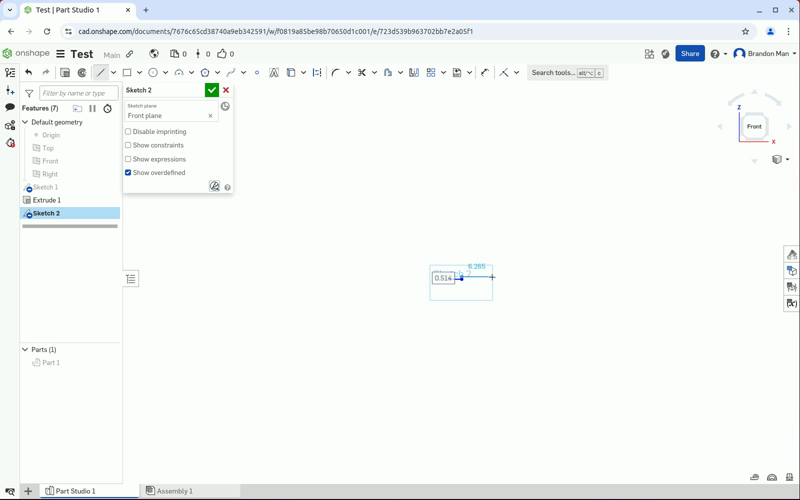
mouse_move(449, 276)
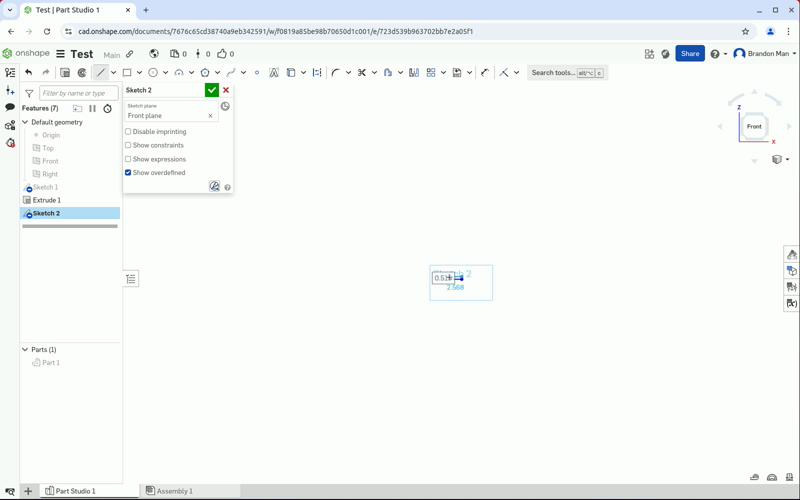
scroll(6)
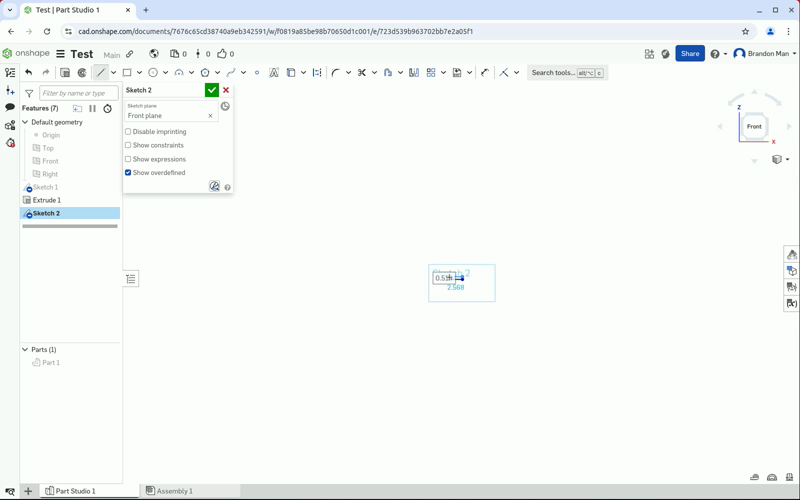
scroll(6)
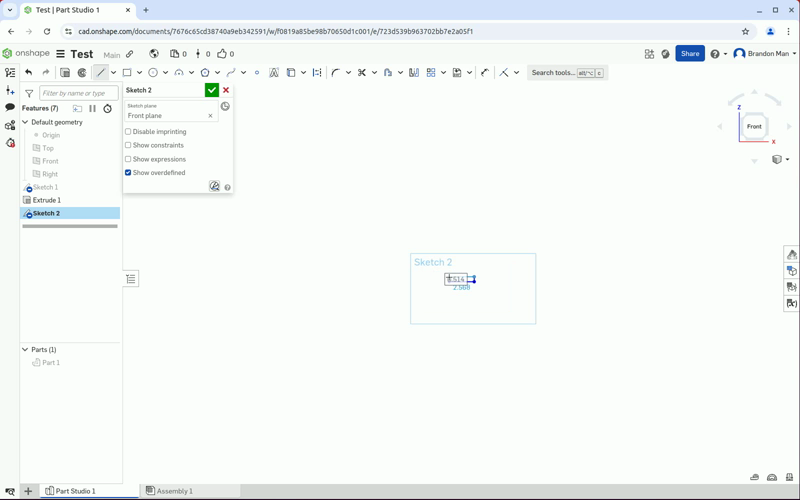
scroll(6)
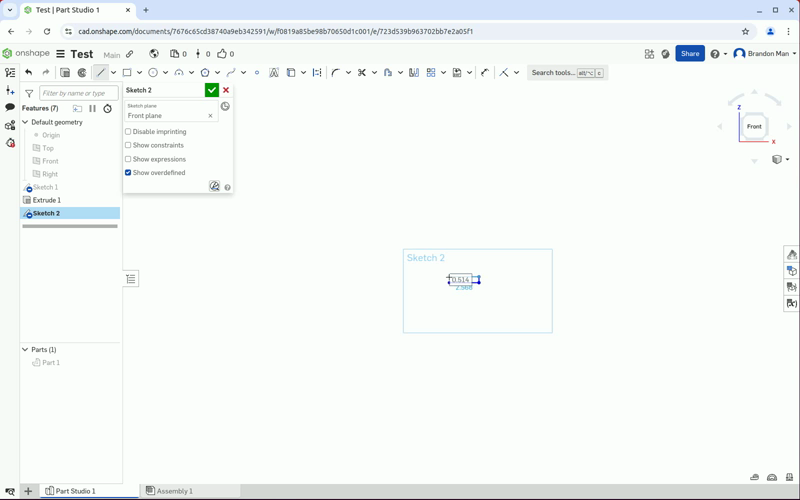
scroll(6)
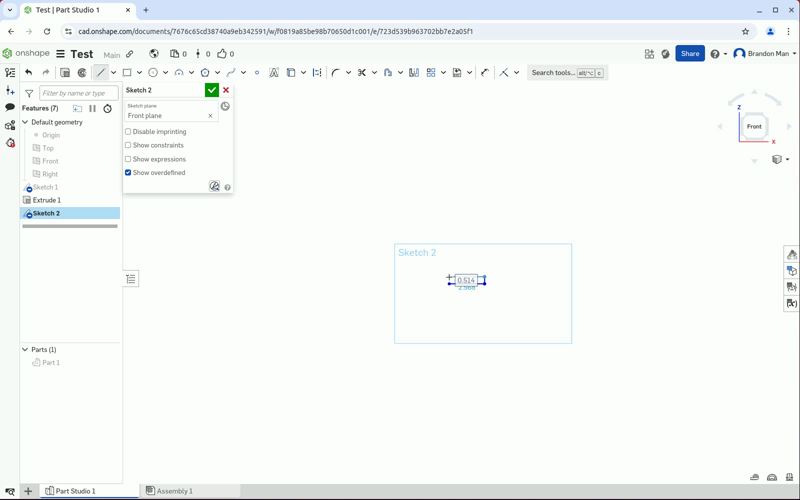
scroll(6)
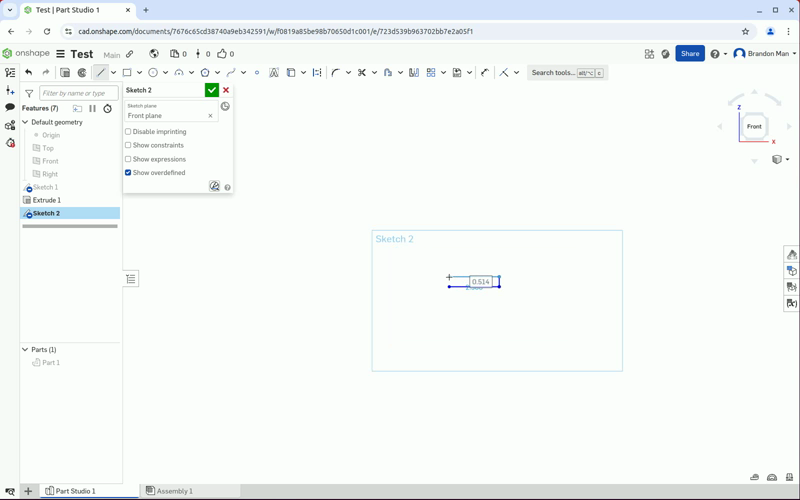
scroll(6)
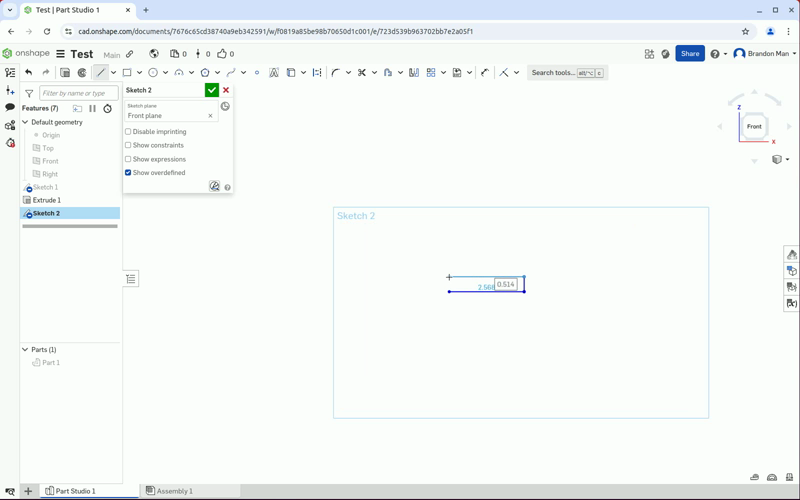
scroll(6)
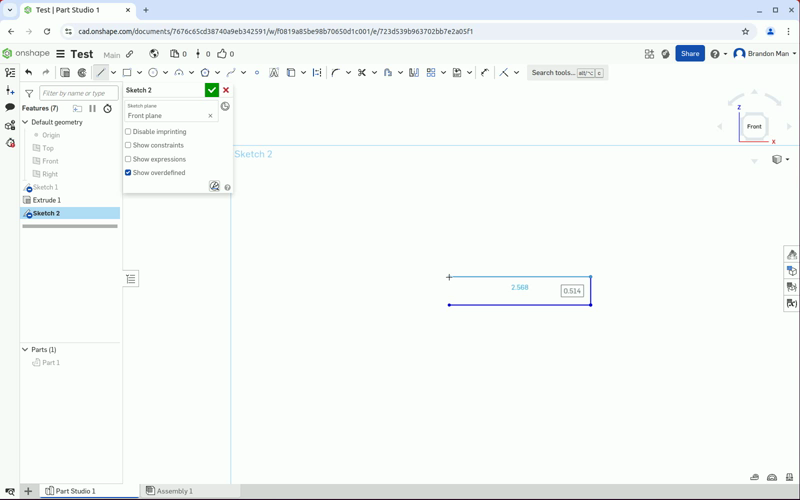
click(449, 276)
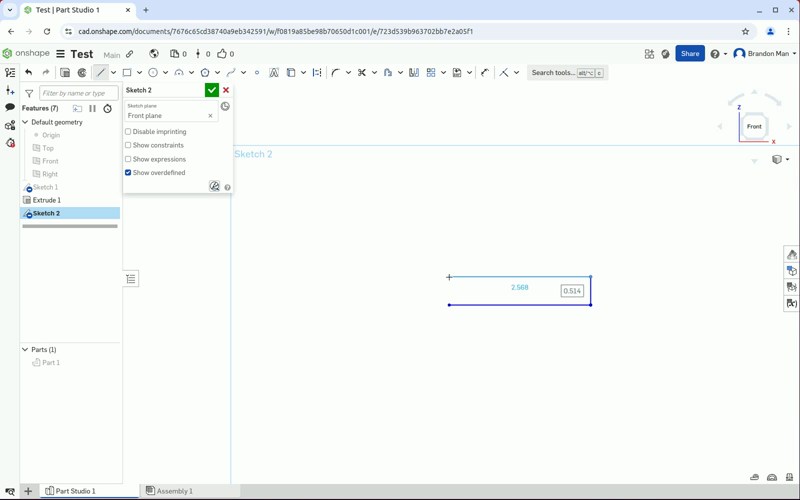
scroll(-6)
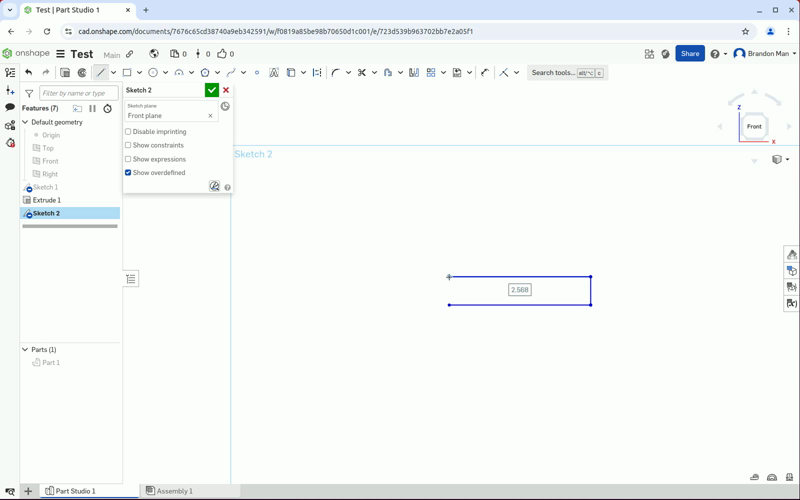
scroll(-6)
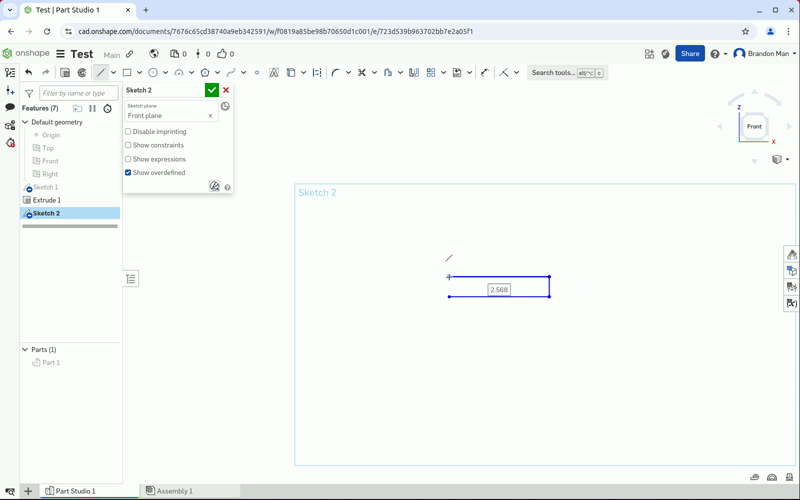
scroll(-6)
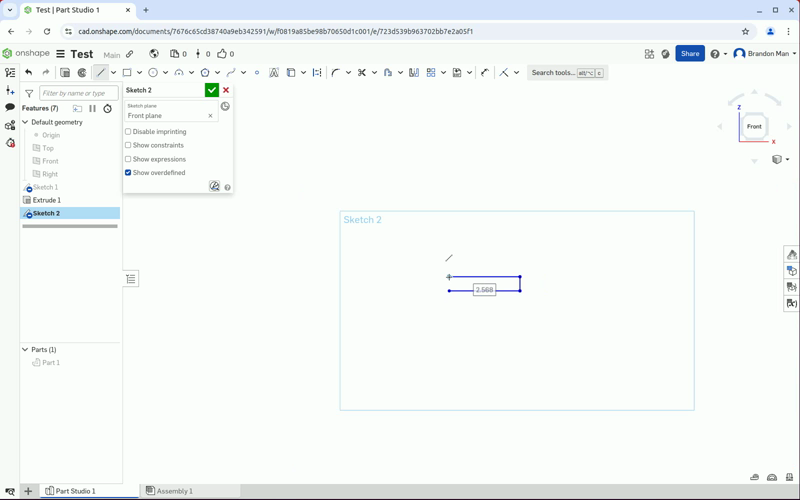
scroll(-6)
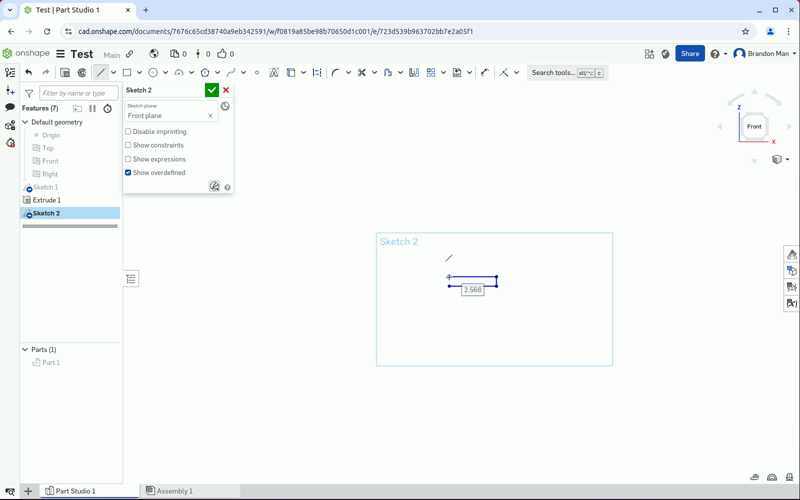
scroll(-6)
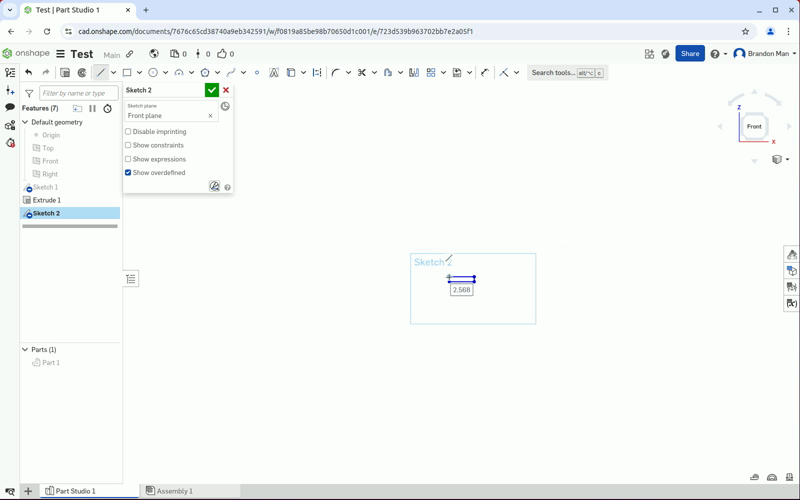
scroll(-6)
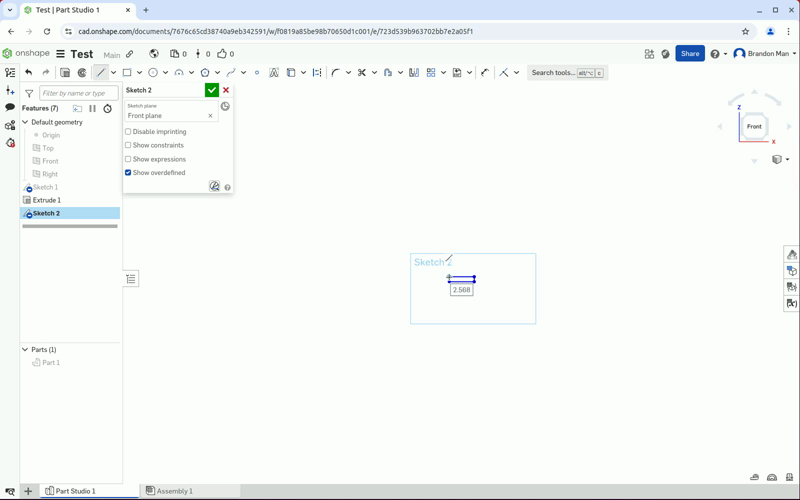
scroll(-6)
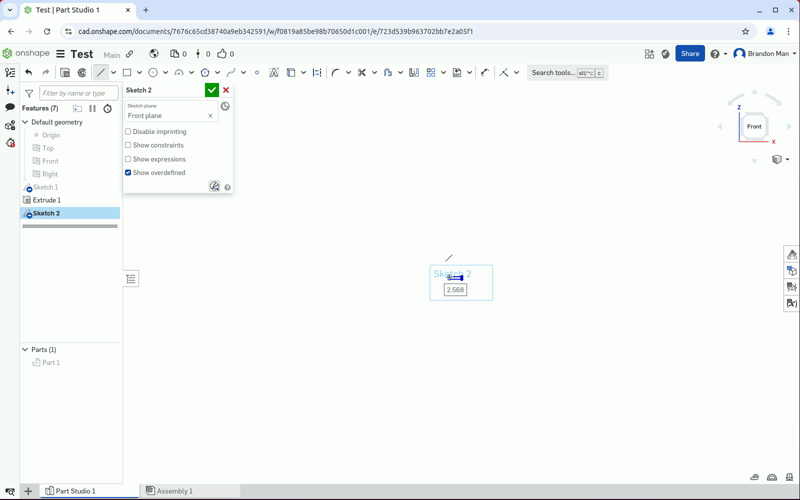
key_up(shift)
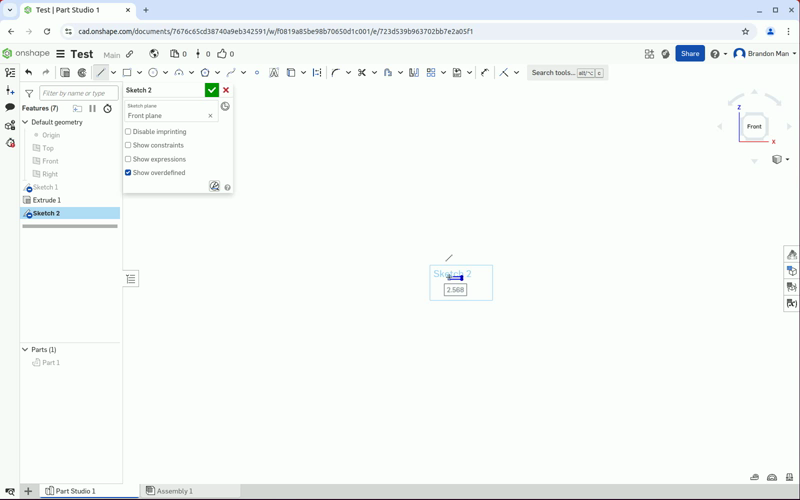
mouse_move(479, 276)
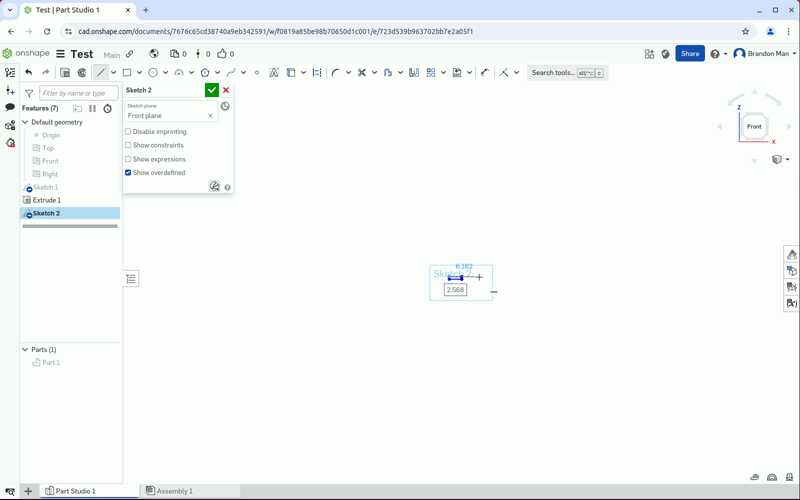
key_down(shift)
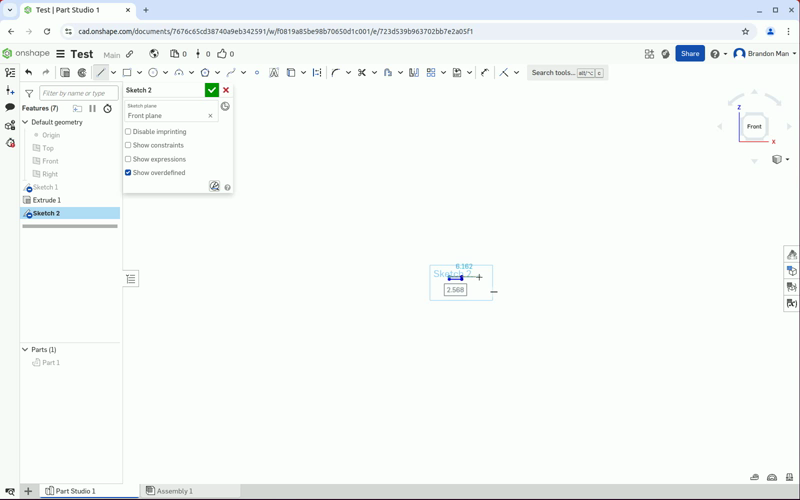
mouse_move(449, 279)
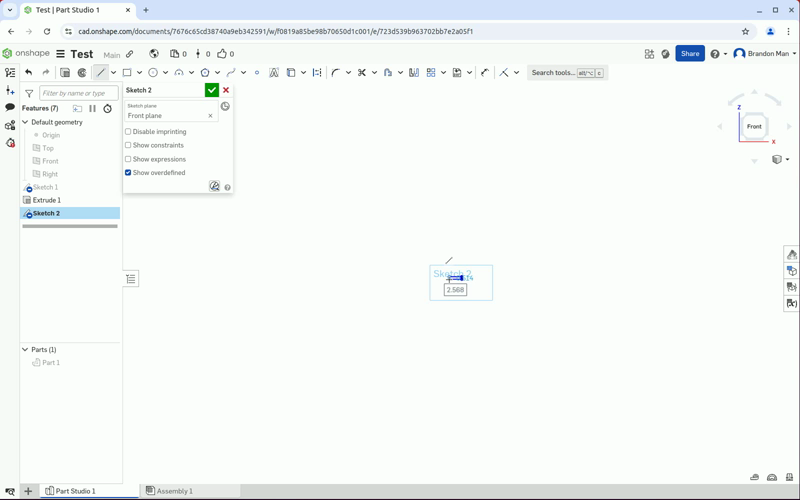
scroll(6)
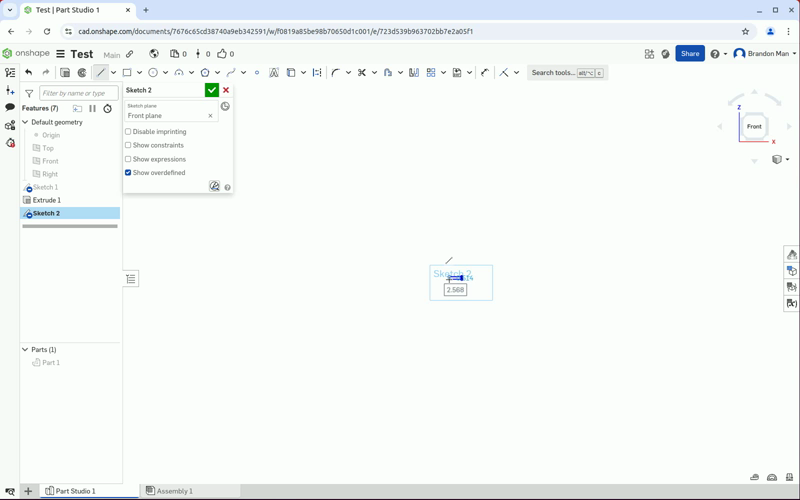
scroll(6)
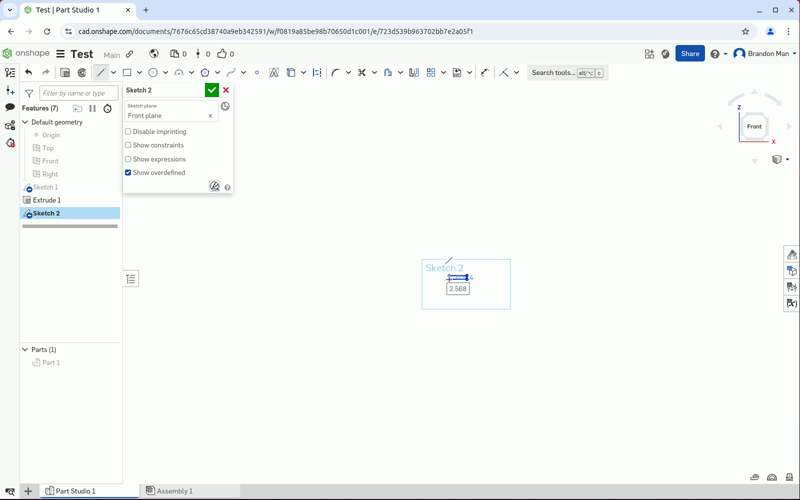
scroll(6)
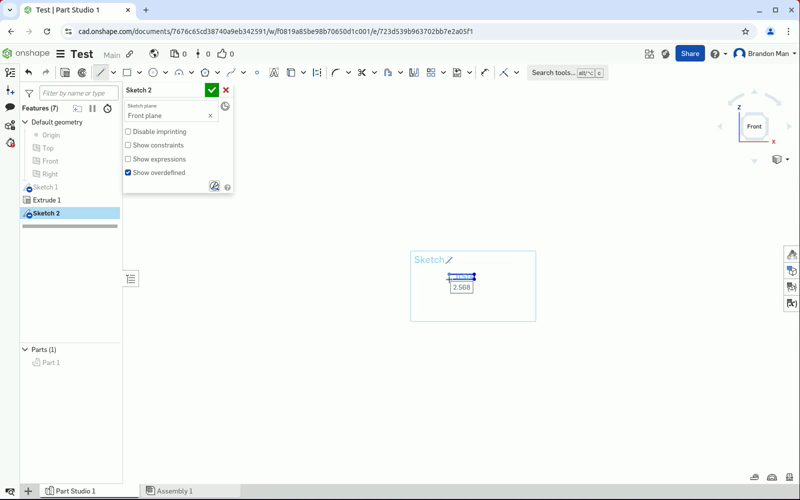
scroll(6)
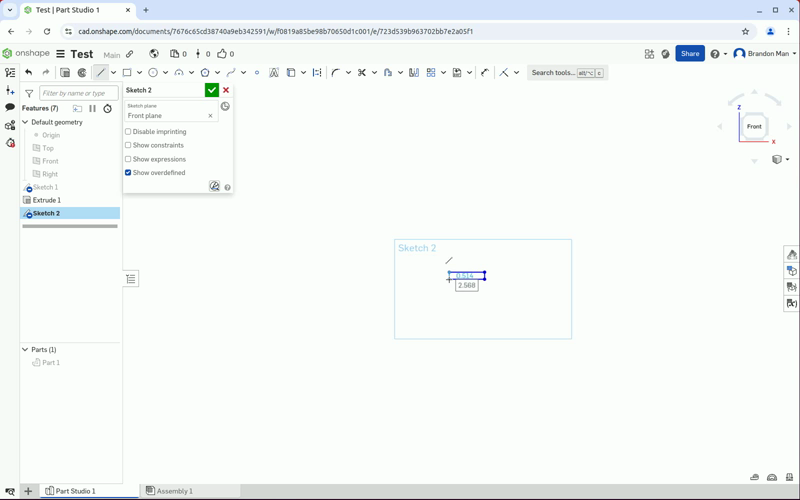
scroll(6)
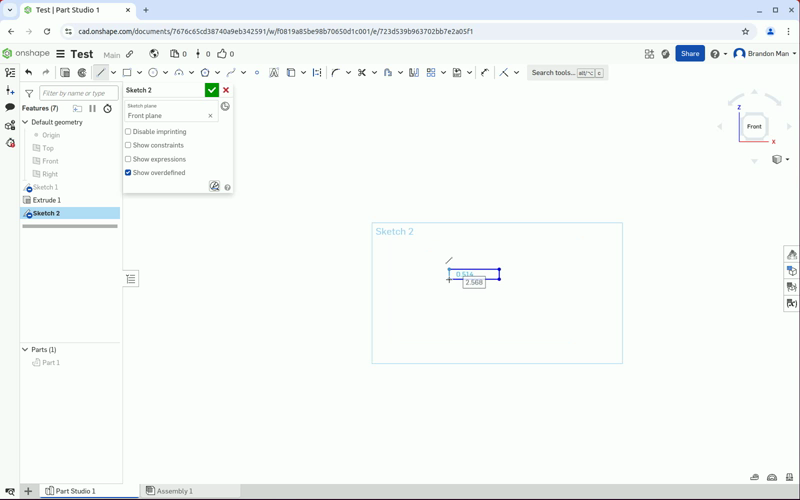
scroll(6)
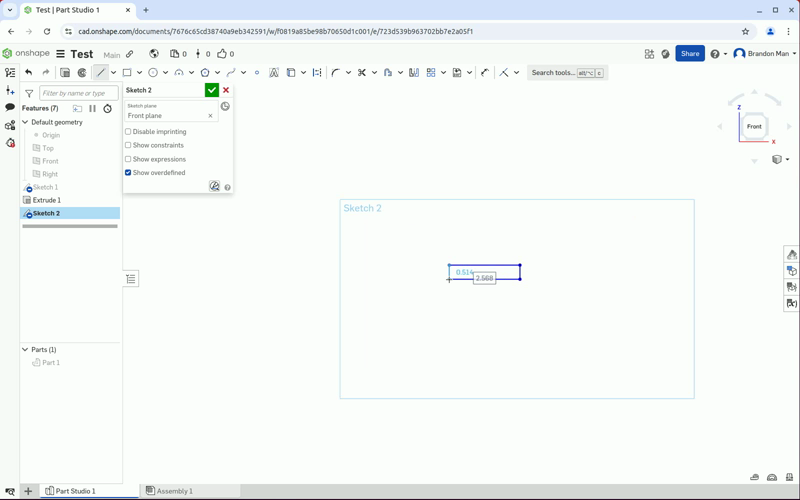
scroll(6)
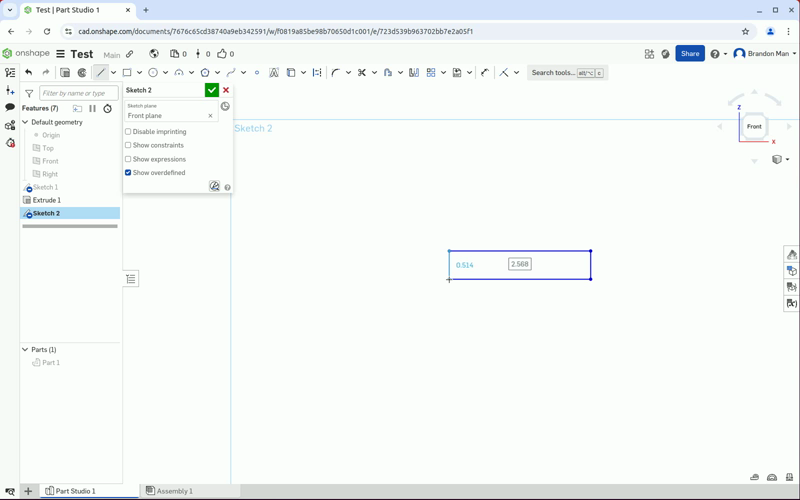
key_up(shift)
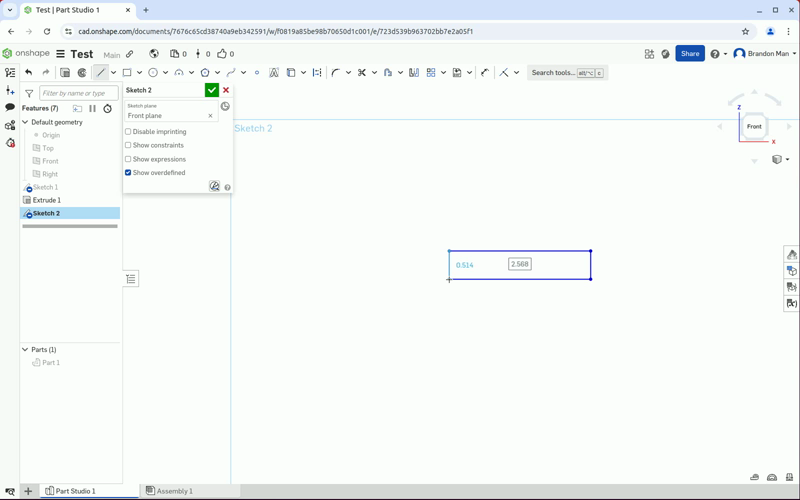
click(449, 279)
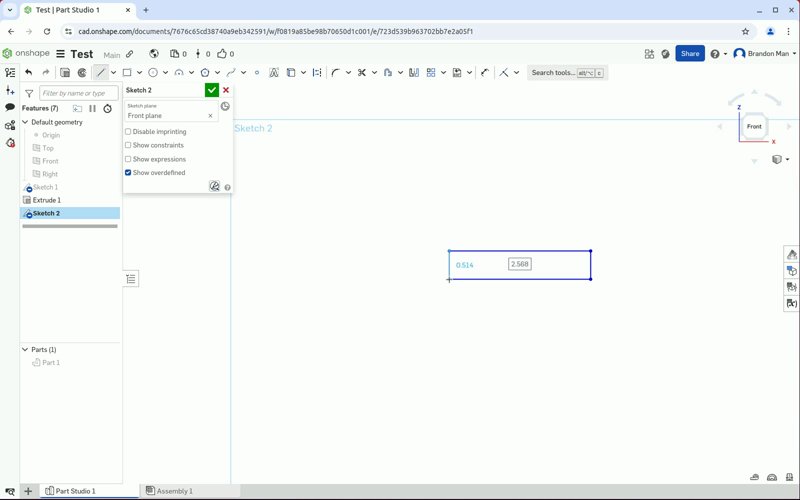
scroll(-6)
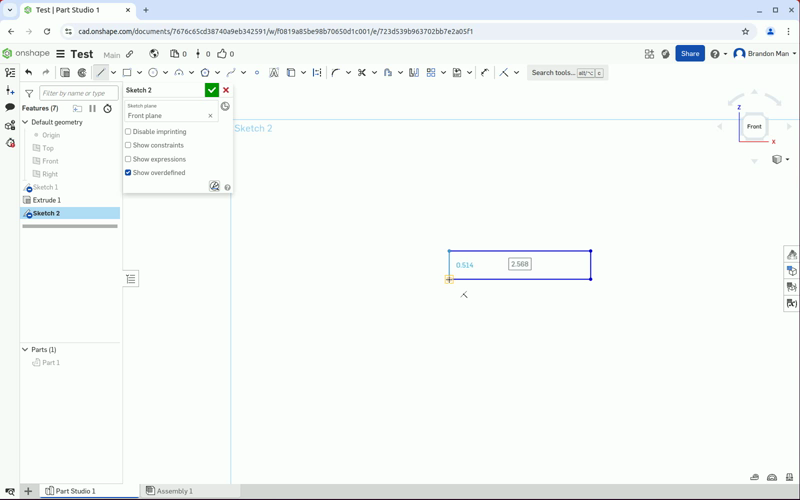
scroll(-6)
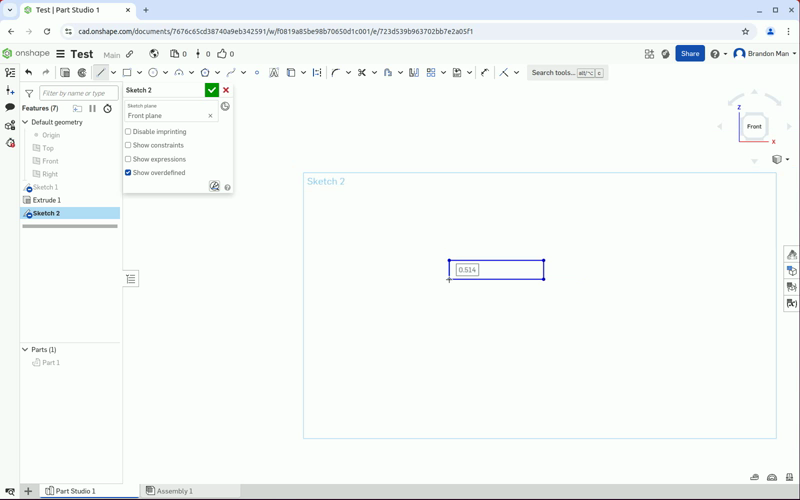
scroll(-6)
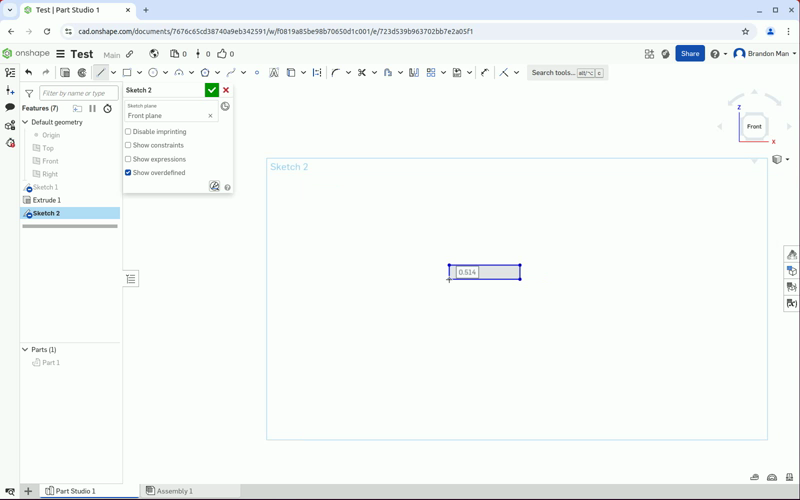
scroll(-6)
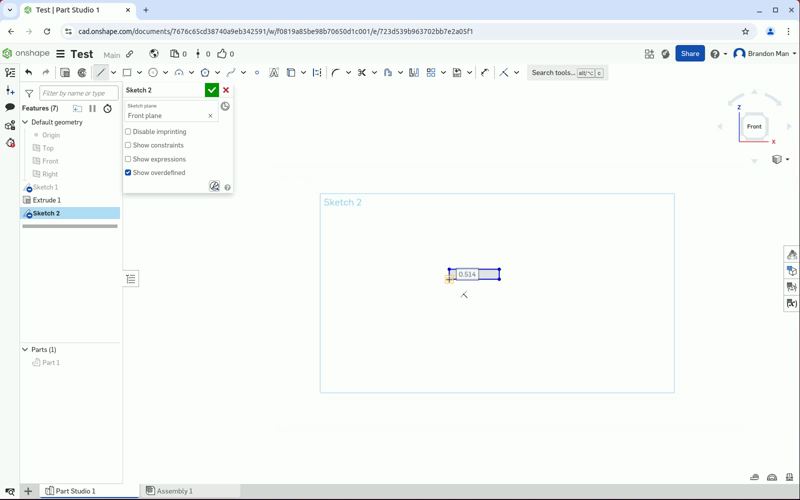
scroll(-6)
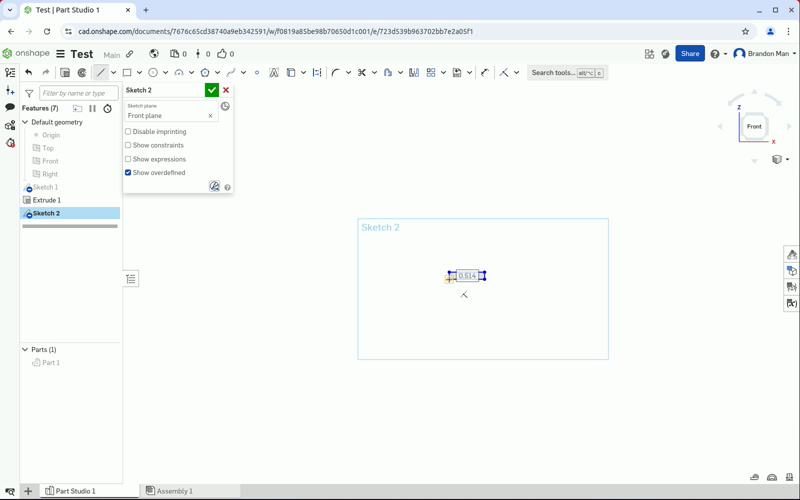
scroll(-6)
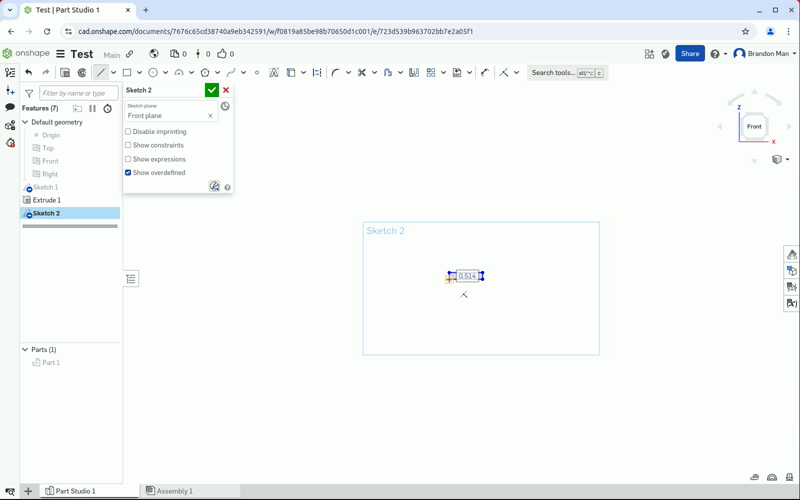
scroll(-6)
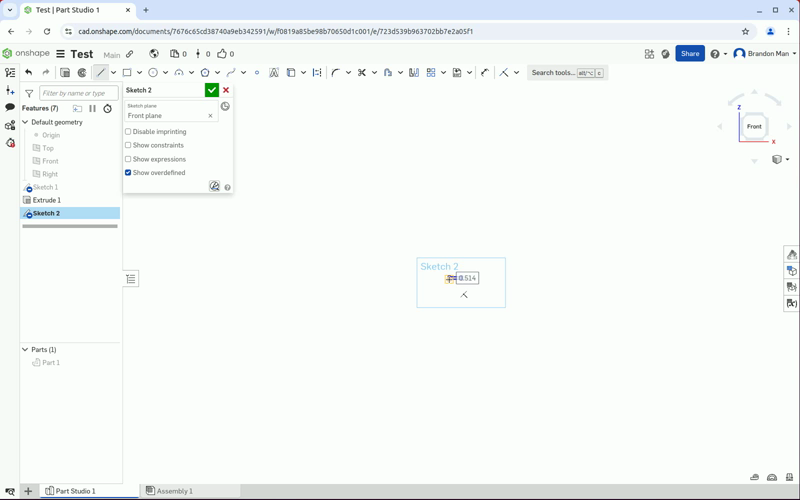
key(esc)
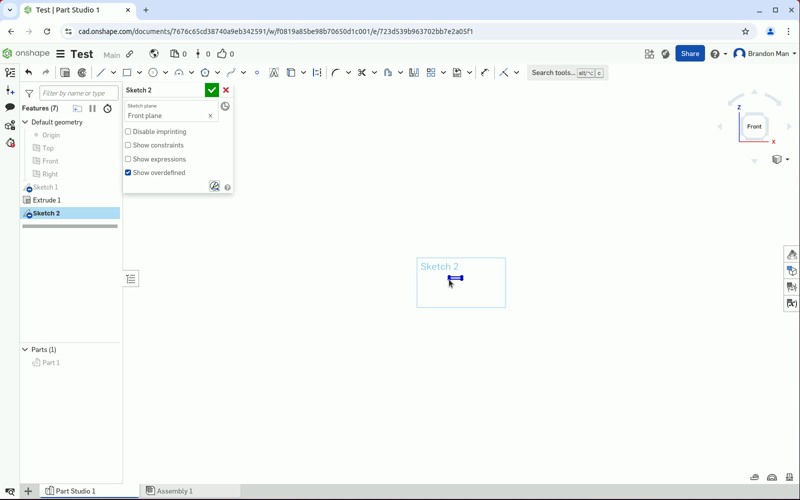
mouse_move(458, 277)
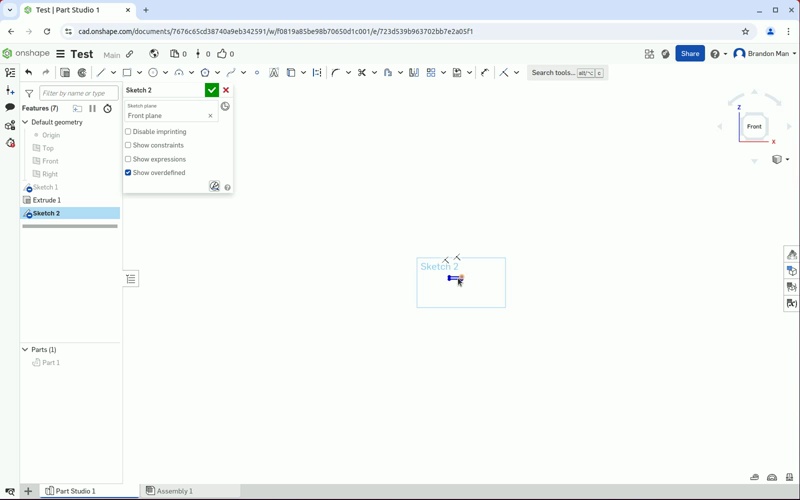
scroll(6)
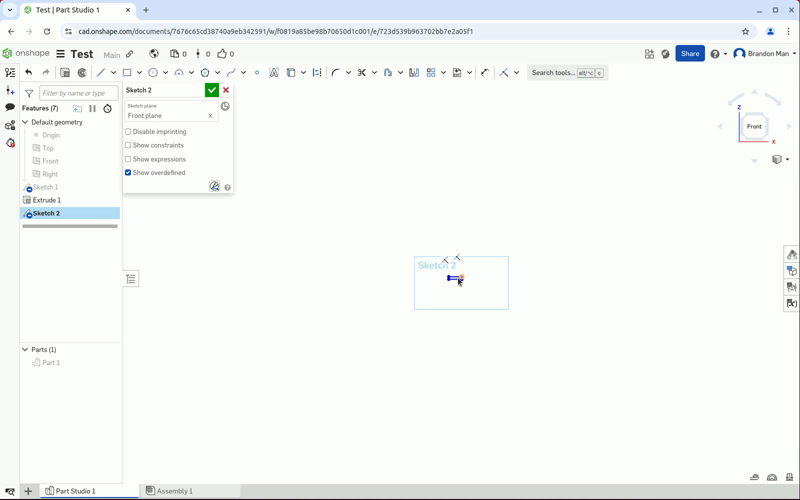
scroll(6)
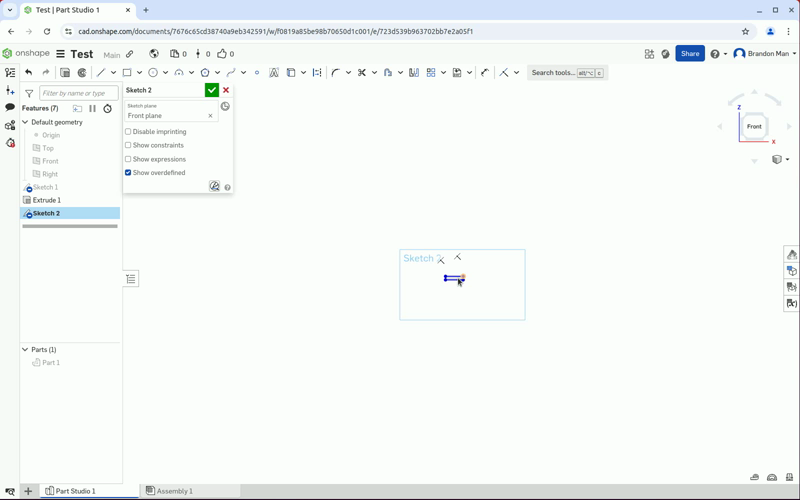
scroll(6)
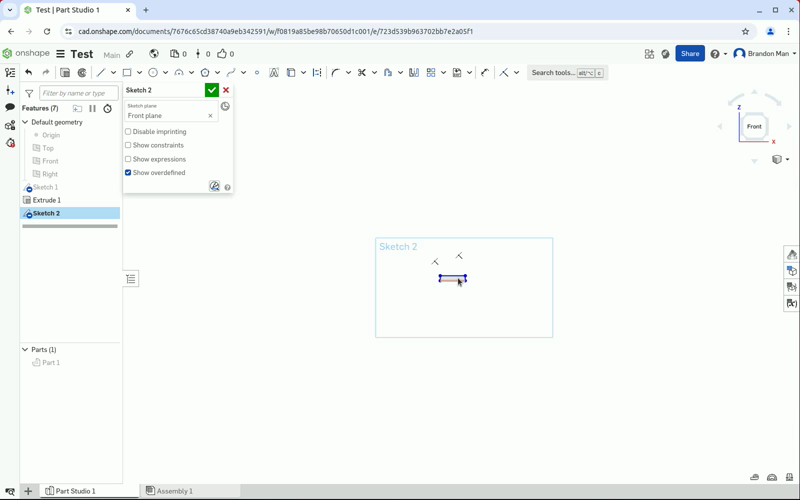
scroll(6)
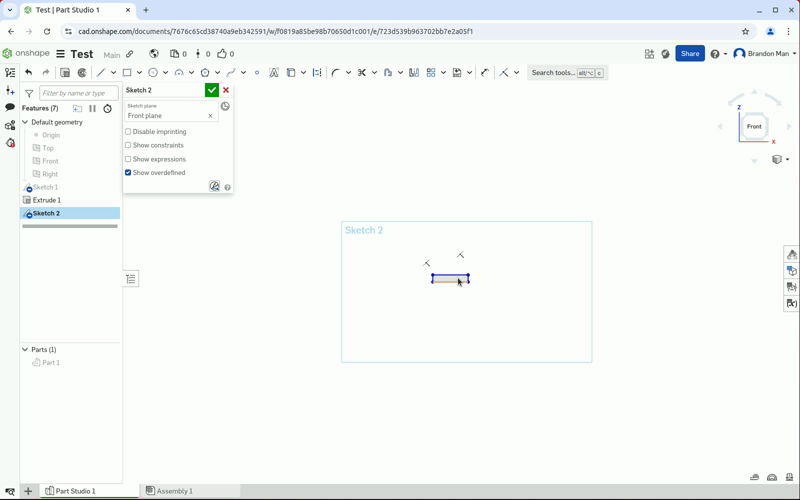
scroll(6)
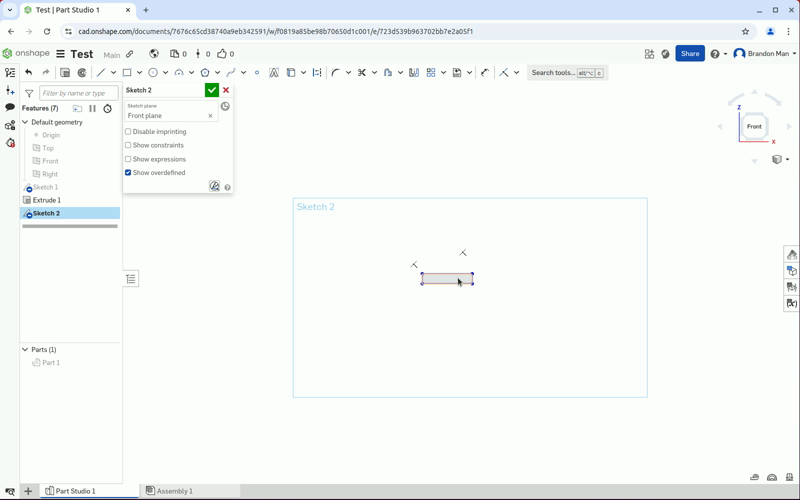
scroll(6)
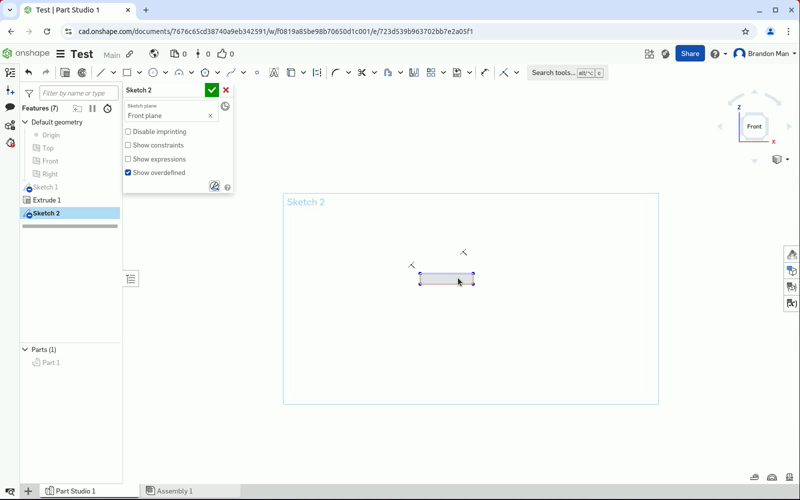
scroll(6)
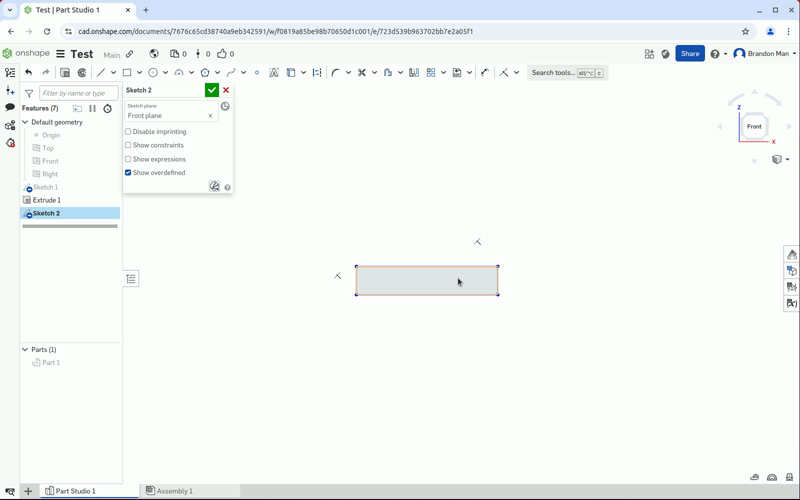
click(458, 277)
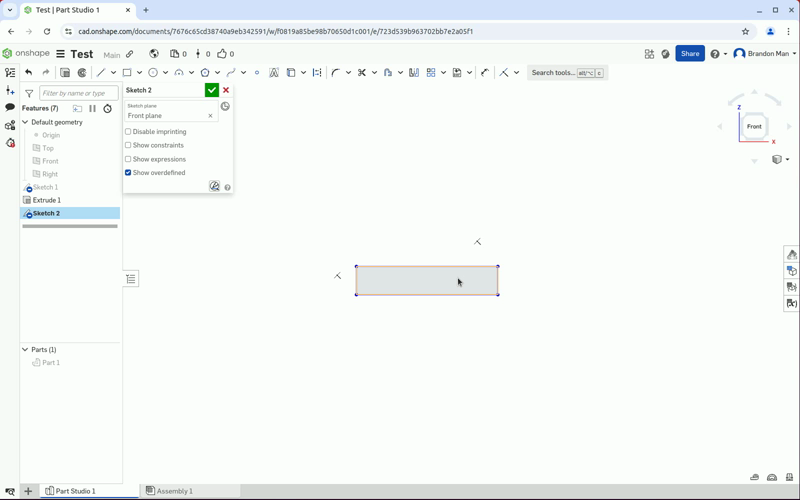
scroll(-6)
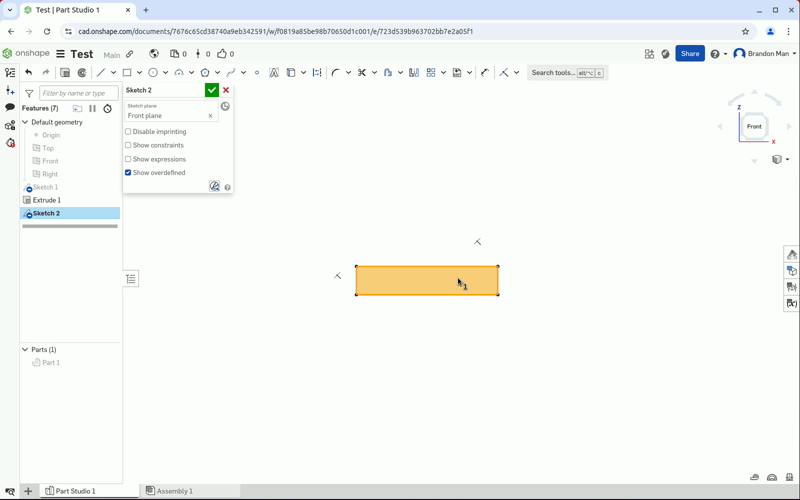
scroll(-6)
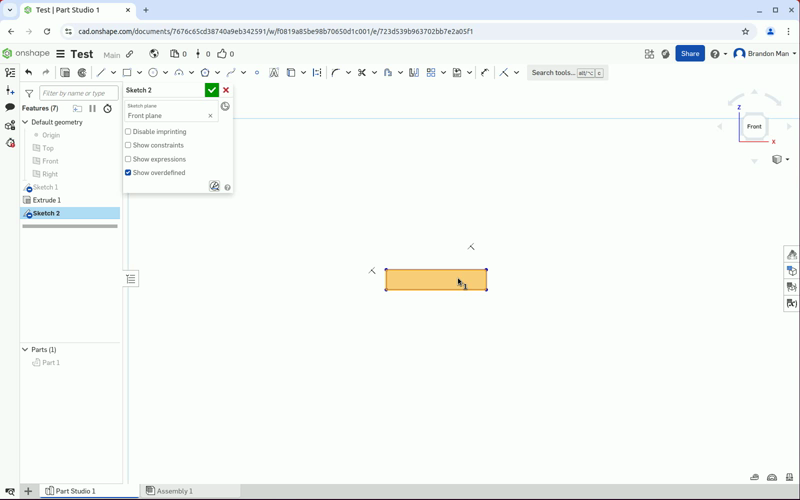
scroll(-6)
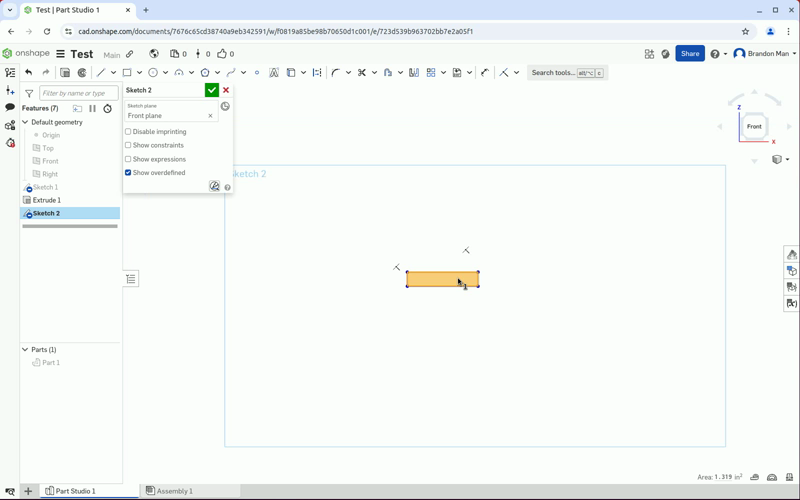
scroll(-6)
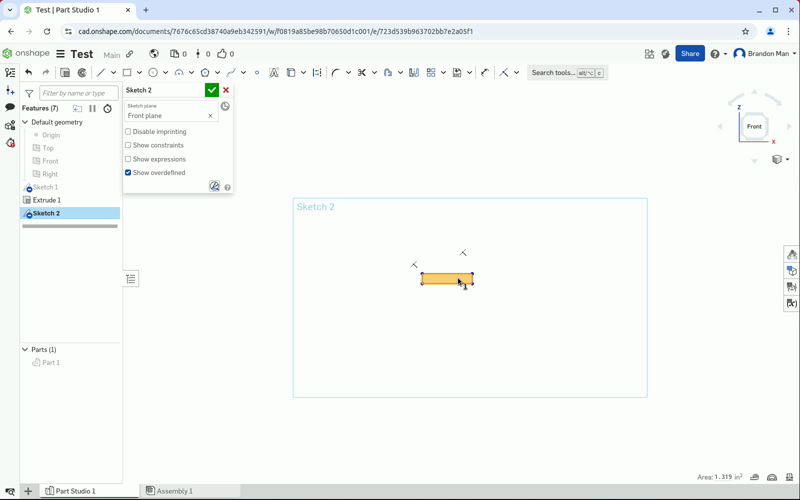
scroll(-6)
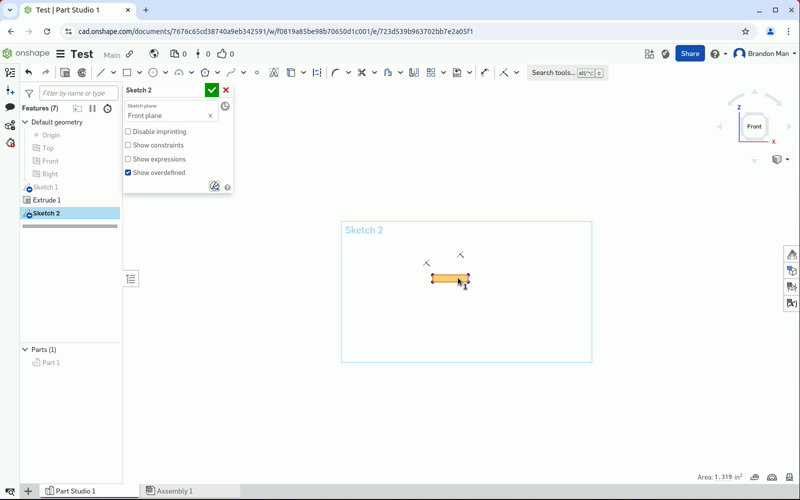
scroll(-6)
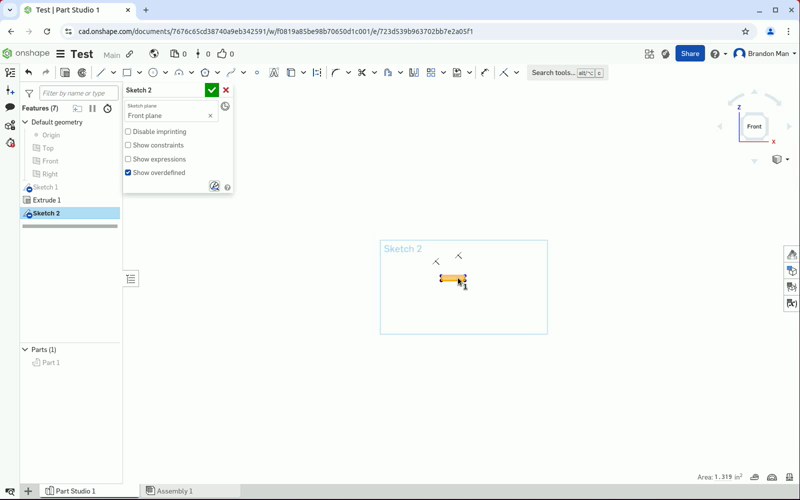
scroll(-6)
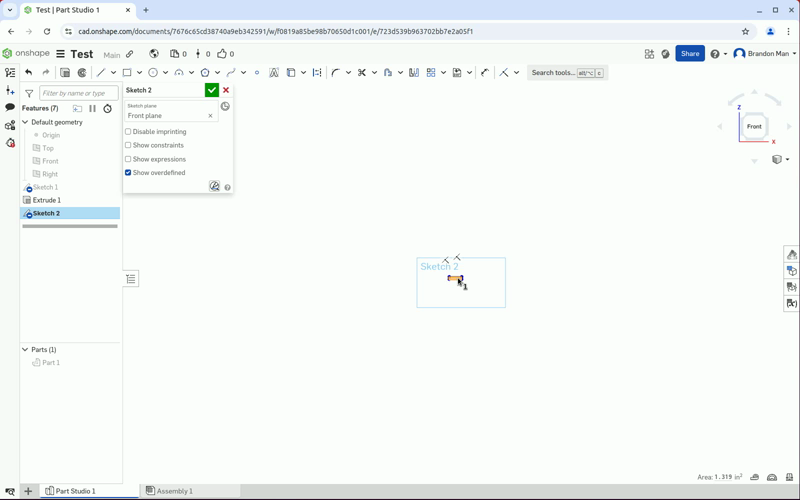
mouse_move(73, 352)
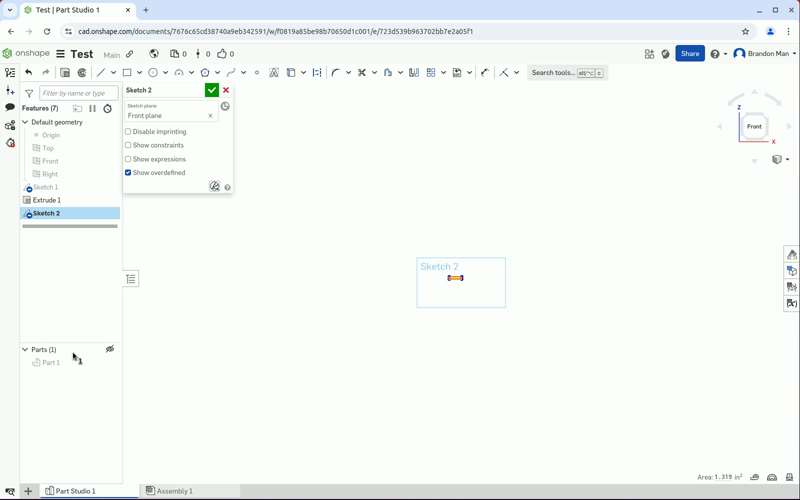
key(shift+y)
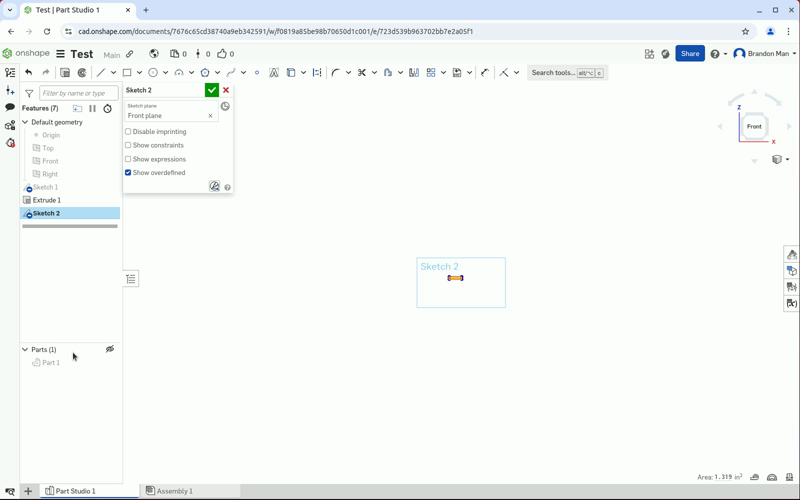
key(shift+e)
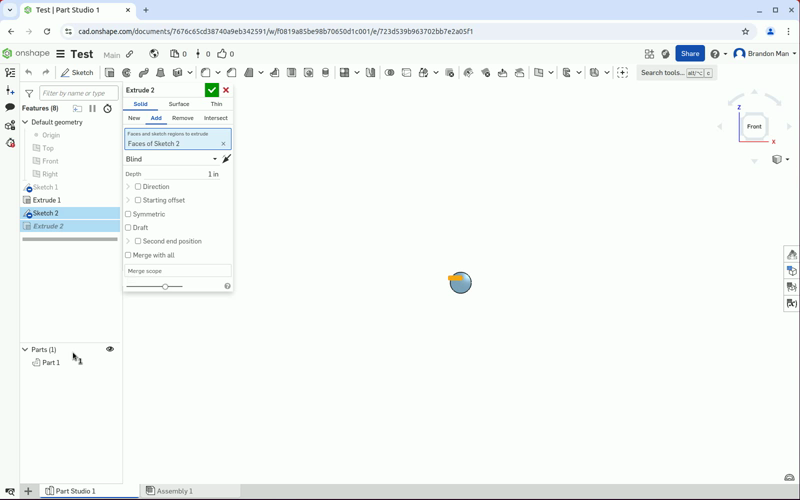
mouse_move(143, 106)
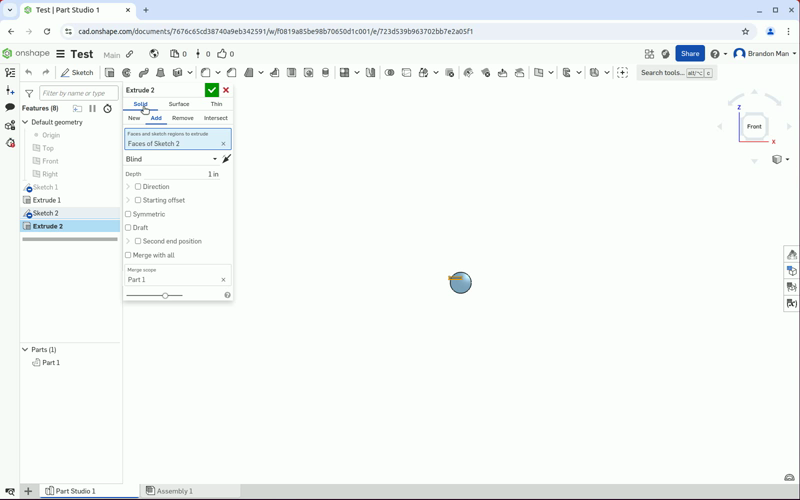
click(143, 106)
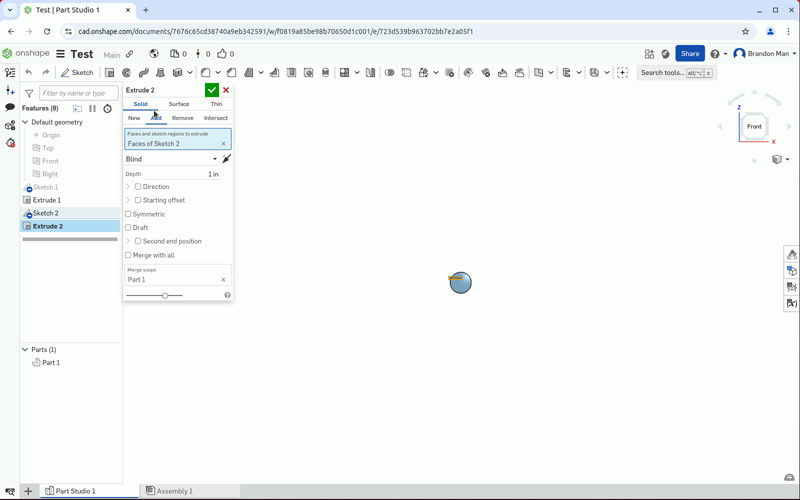
mouse_move(186, 120)
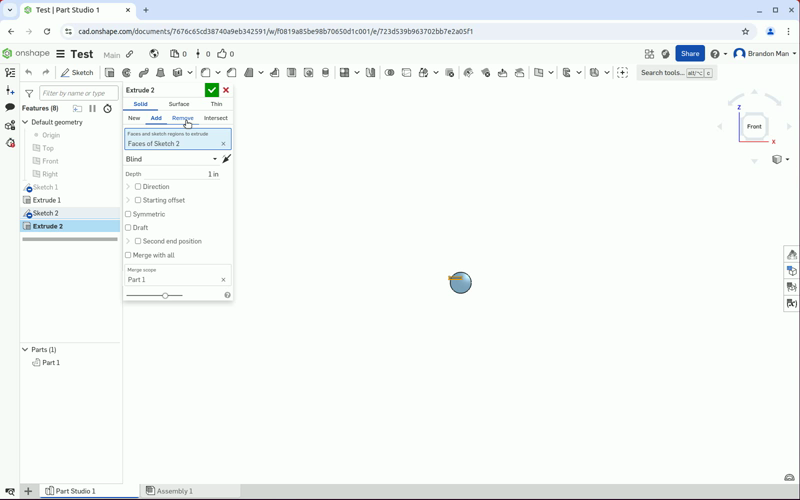
click(186, 120)
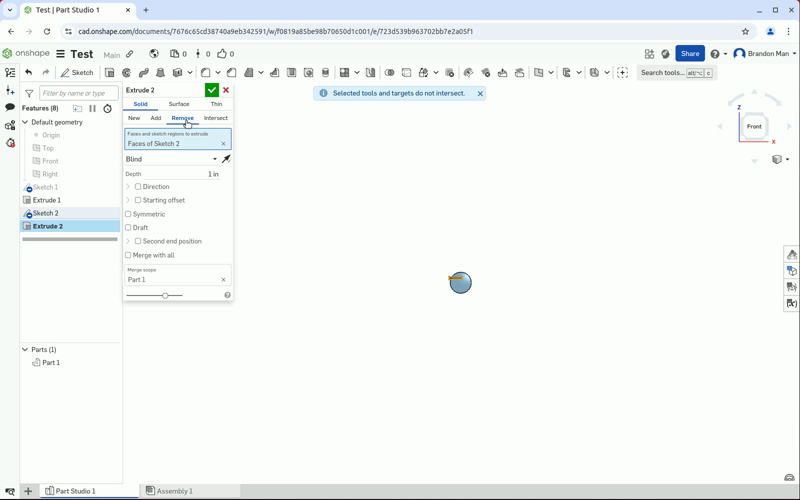
key(tab, 4)
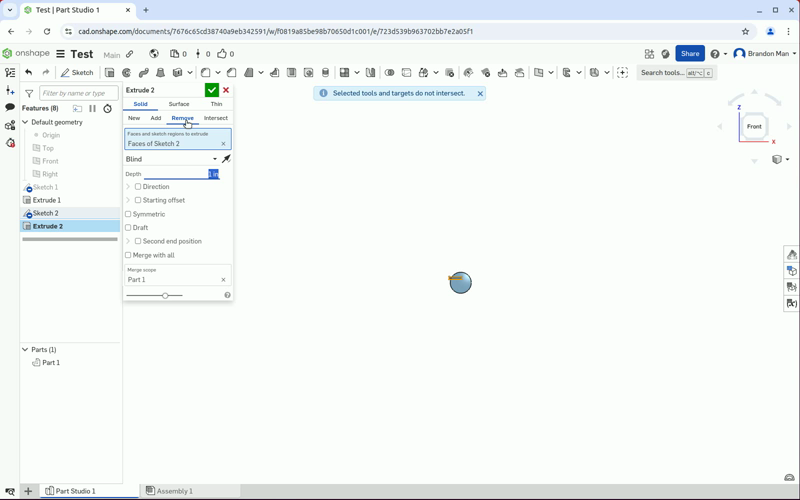
text(-5.777)
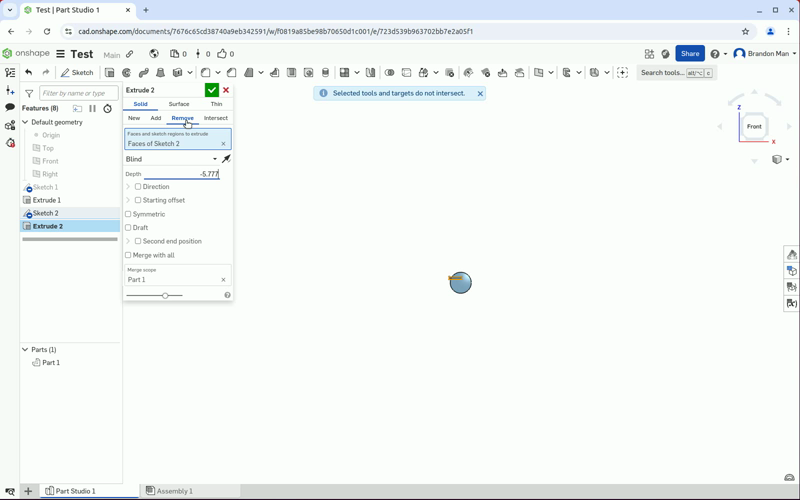
key(tab, 6)
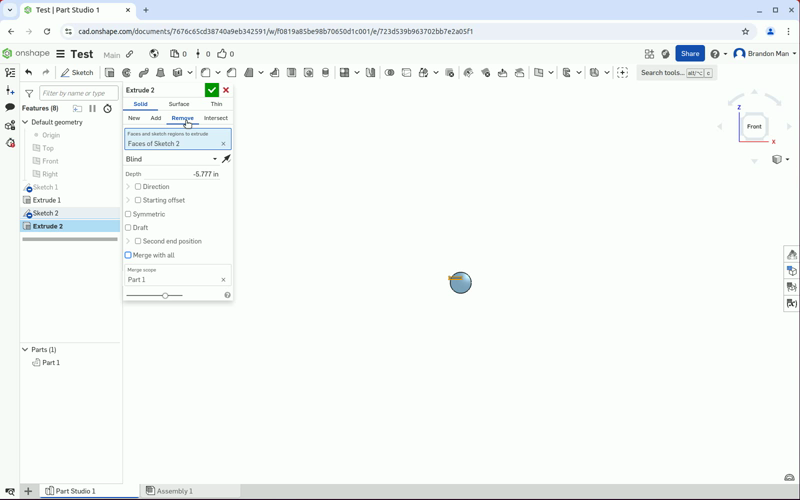
key(space)
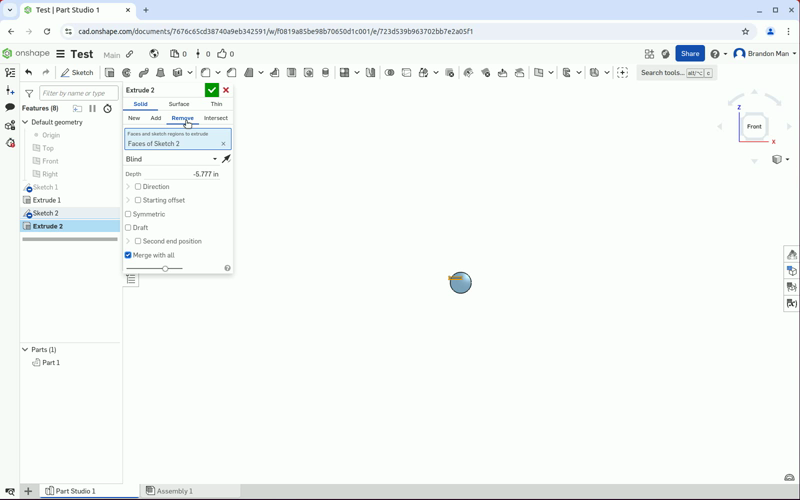
key(enter)
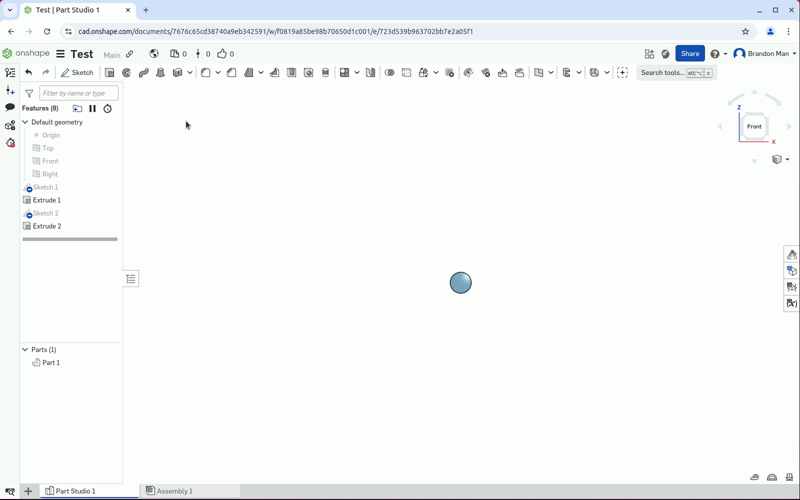
key(shift+h)
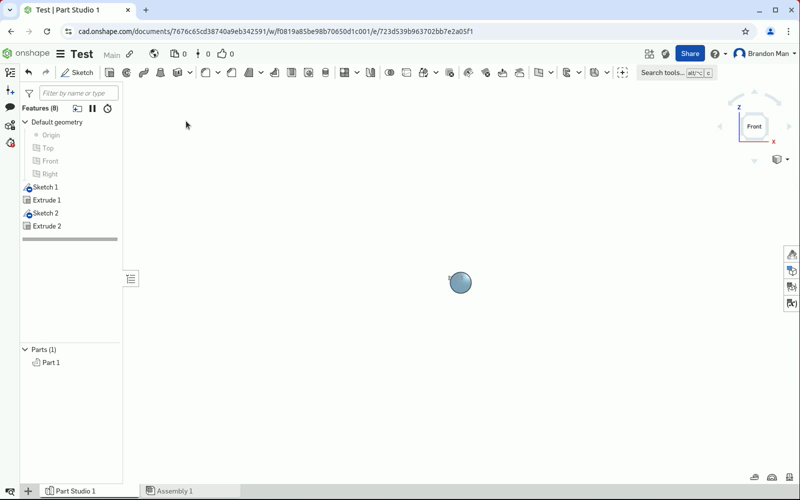
key(shift+h)
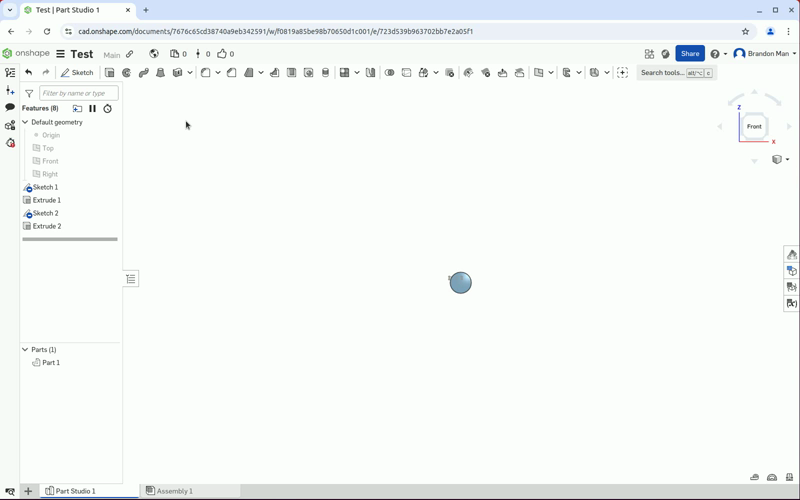
key(shift+7)
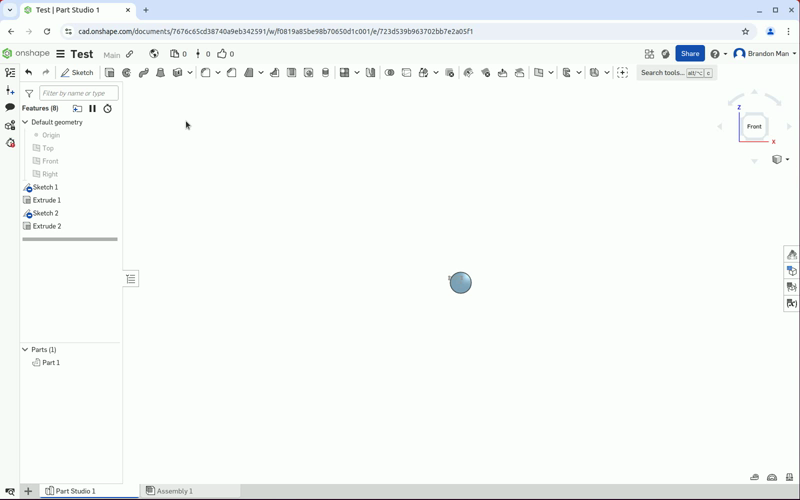
key(left, 2)
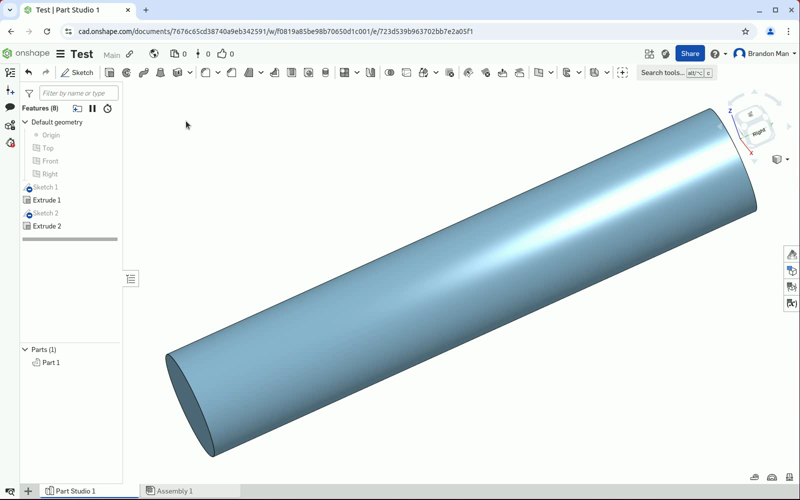
key(down, 2)
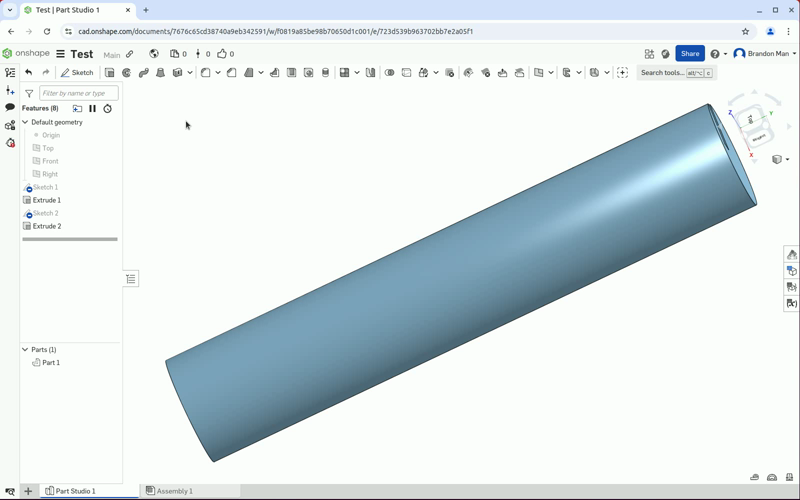
key(up, 2)
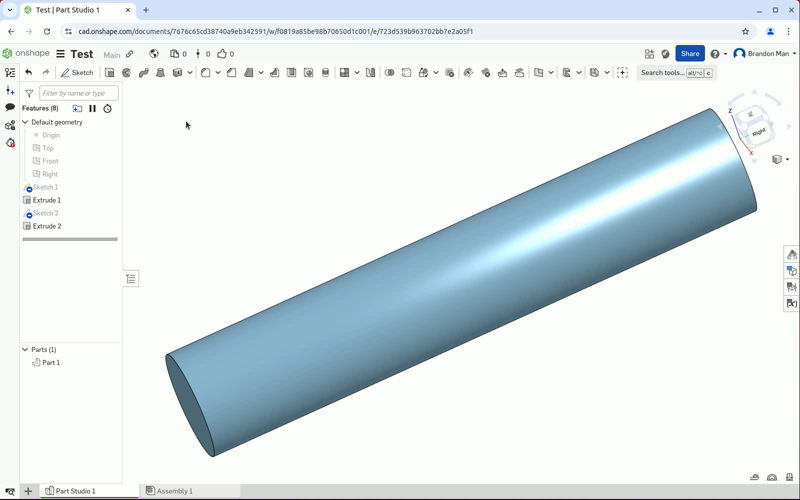
key(right, 2)
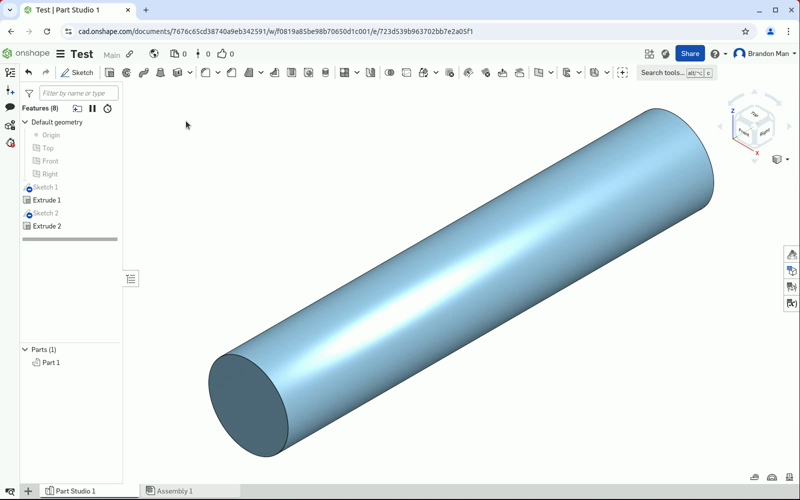
mouse_move(73, 189)
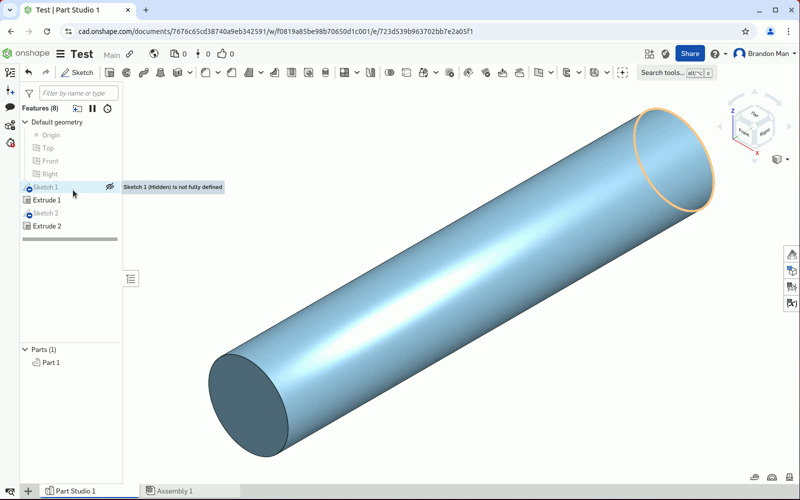
click(73, 189)